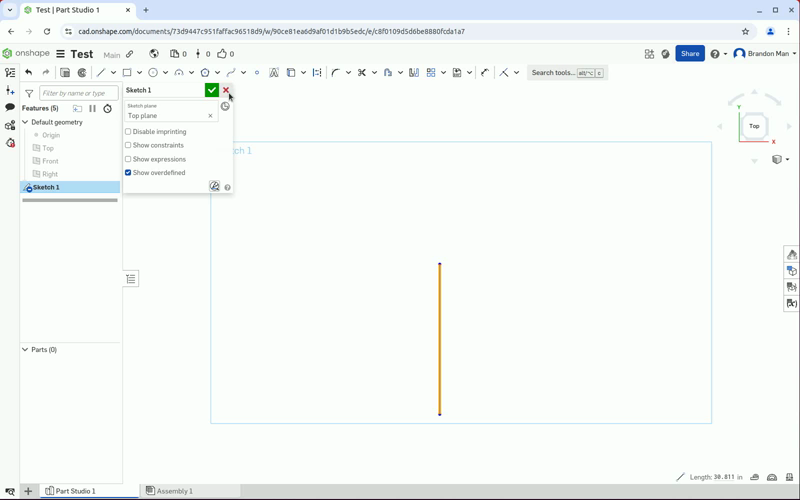
key(shift+h)
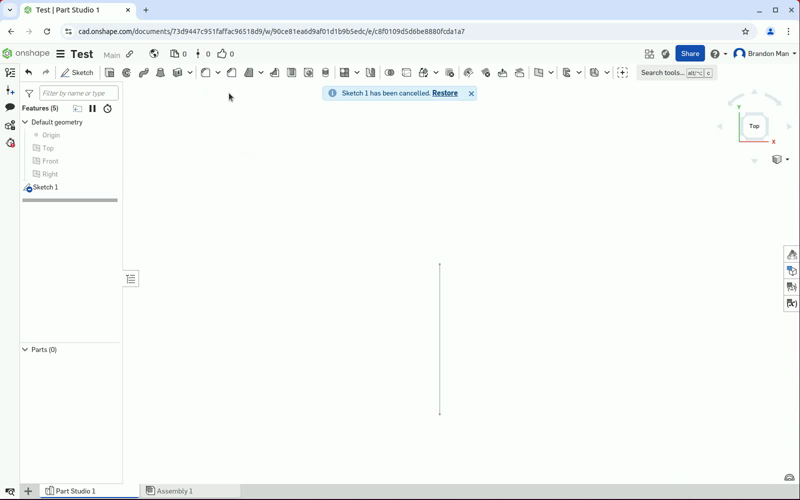
key(shift+s)
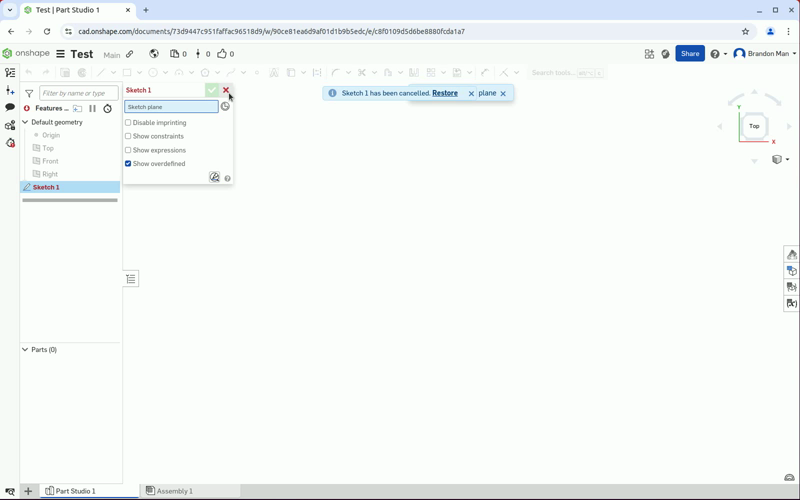
mouse_move(73, 150)
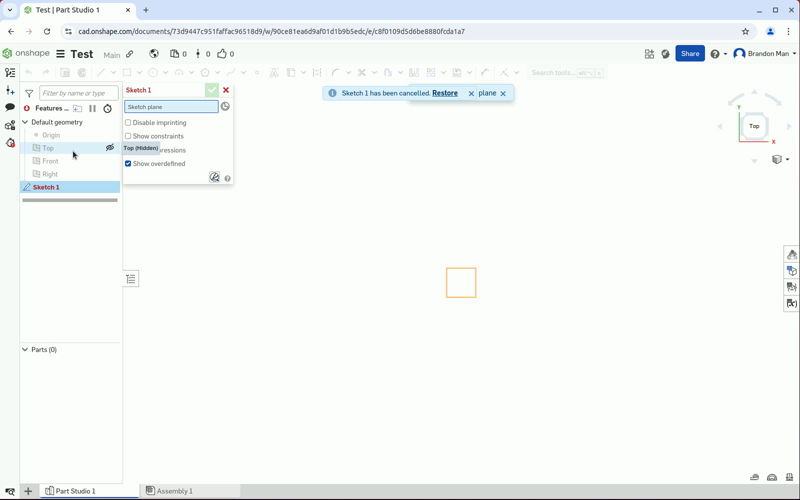
click(73, 150)
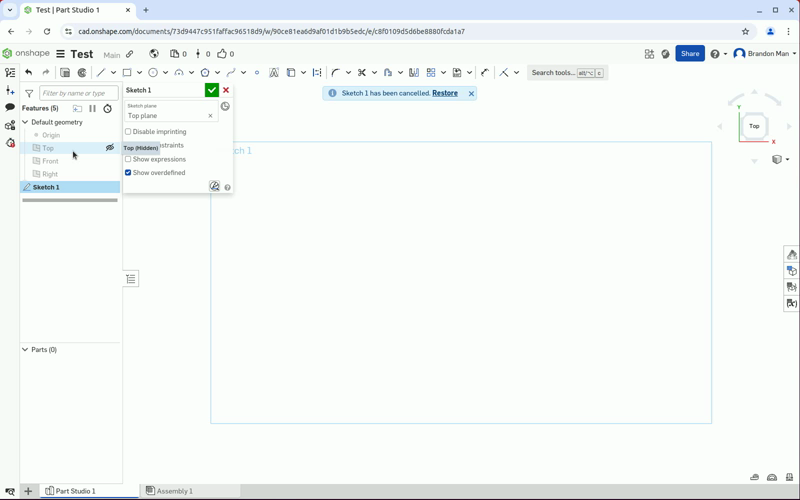
mouse_move(73, 352)
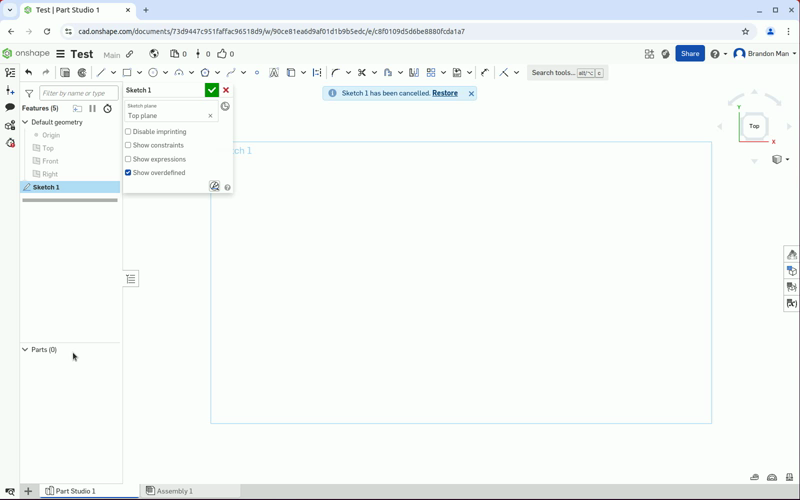
key(y)
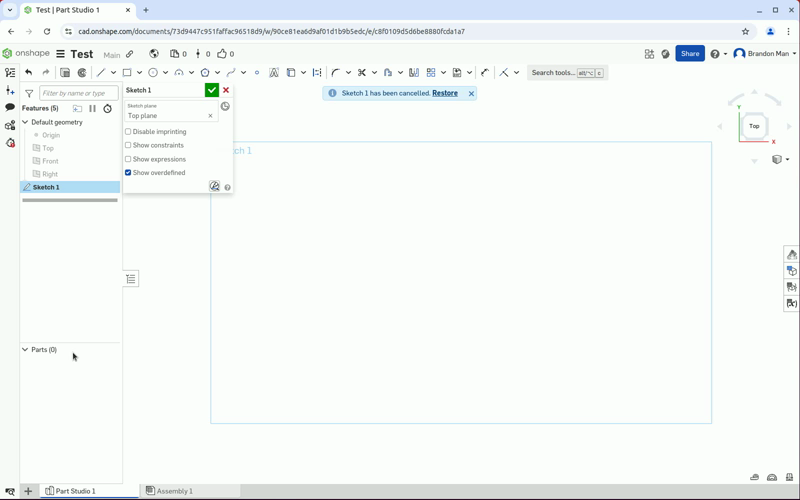
key(l)
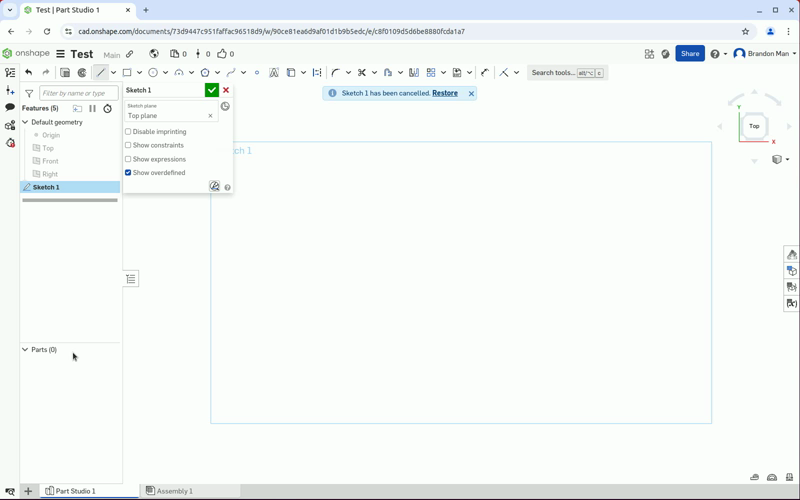
key_down(shift)
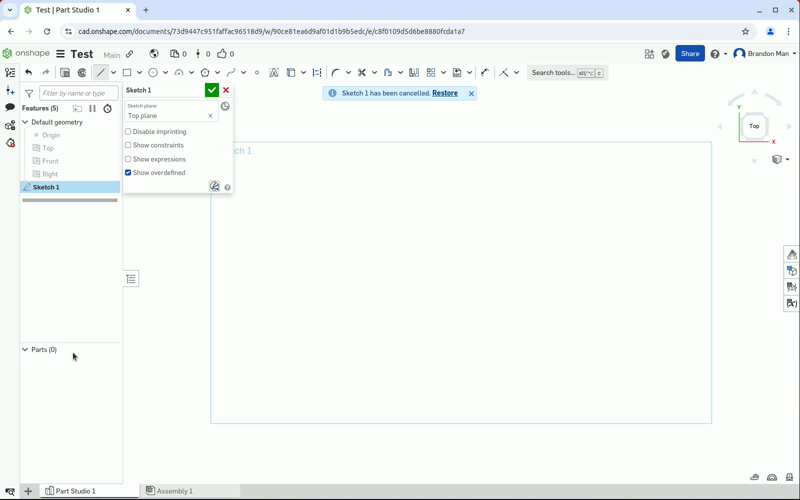
mouse_move(460, 251)
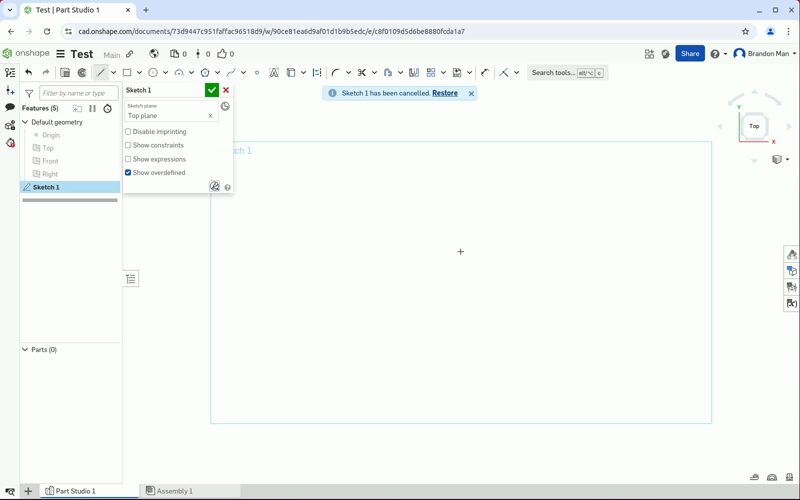
click(460, 251)
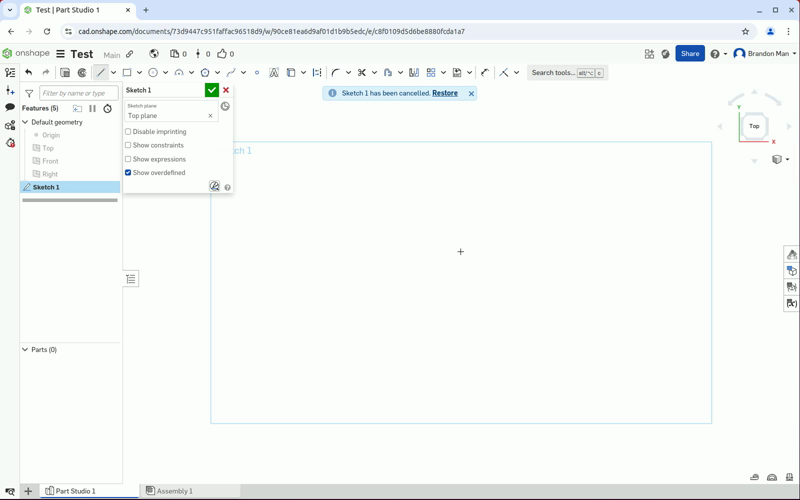
key_up(shift)
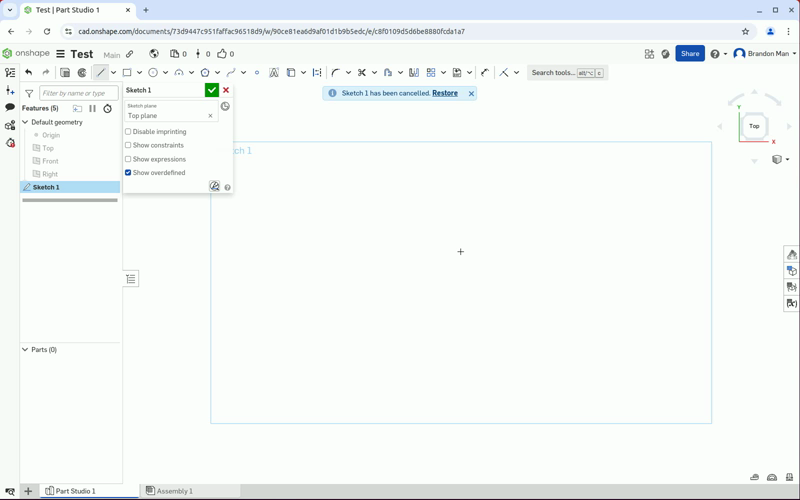
key_down(shift)
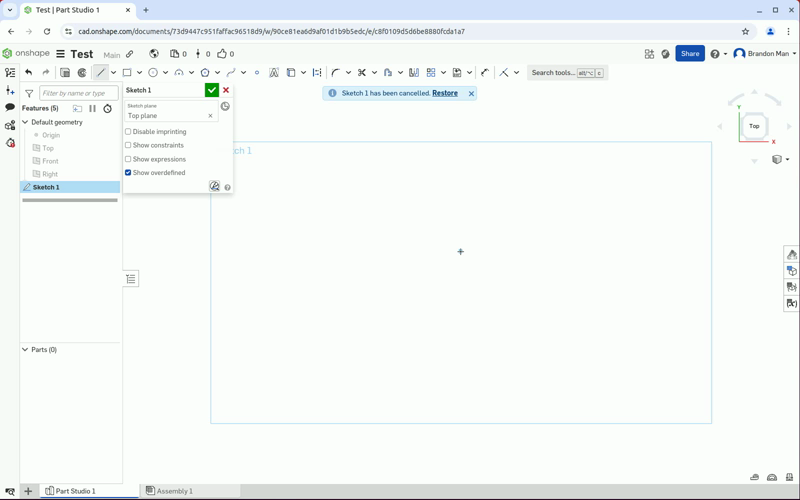
mouse_move(490, 251)
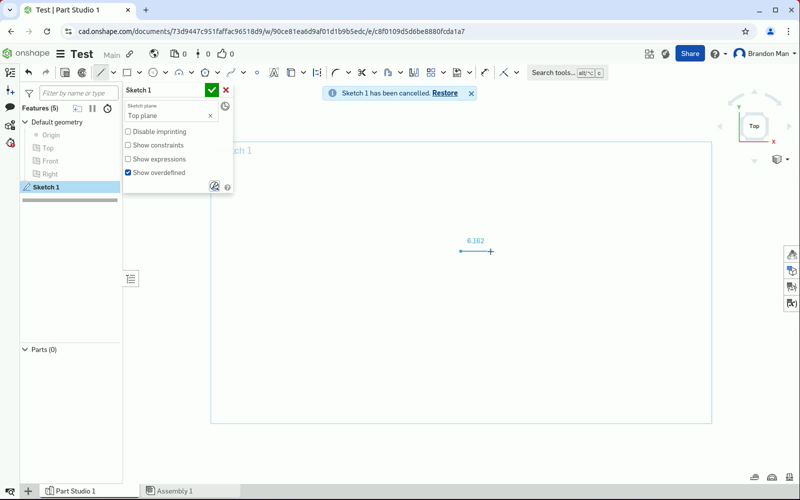
mouse_move(463, 278)
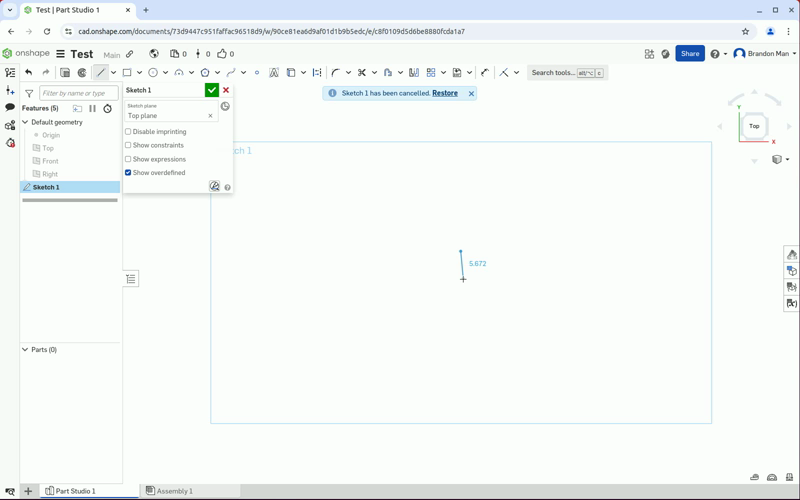
click(463, 278)
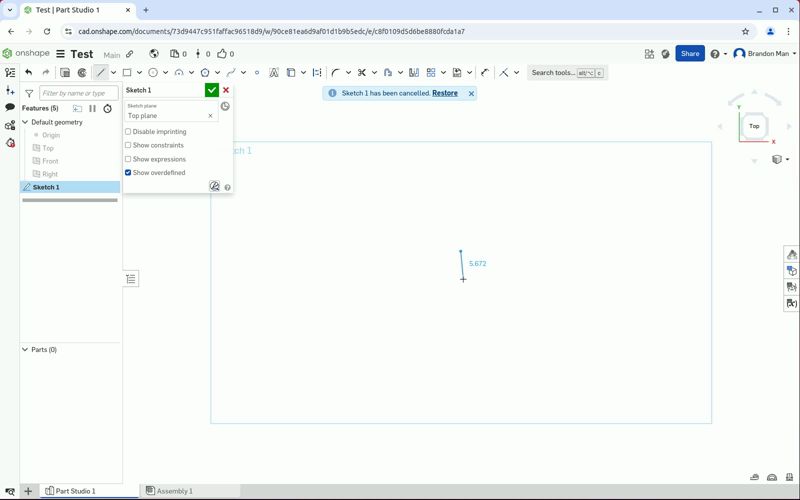
key_up(shift)
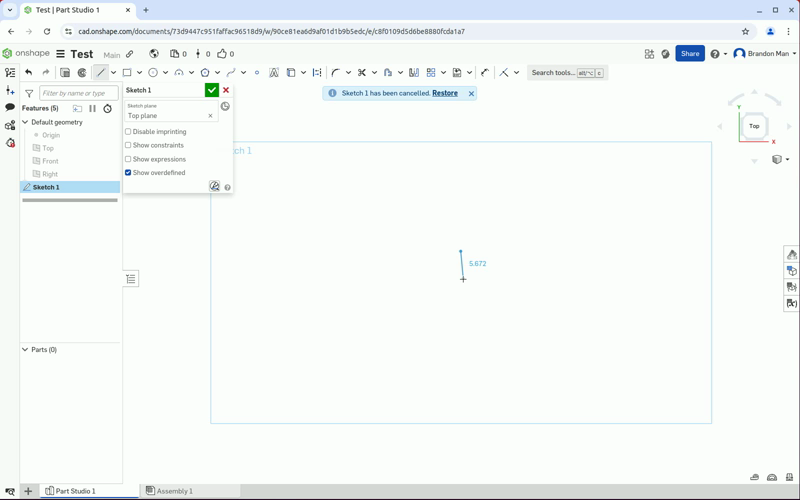
key_down(shift)
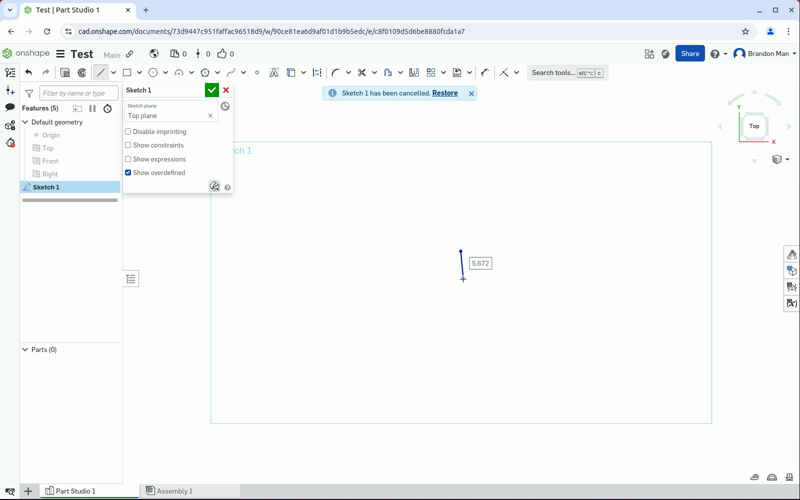
mouse_move(529, 278)
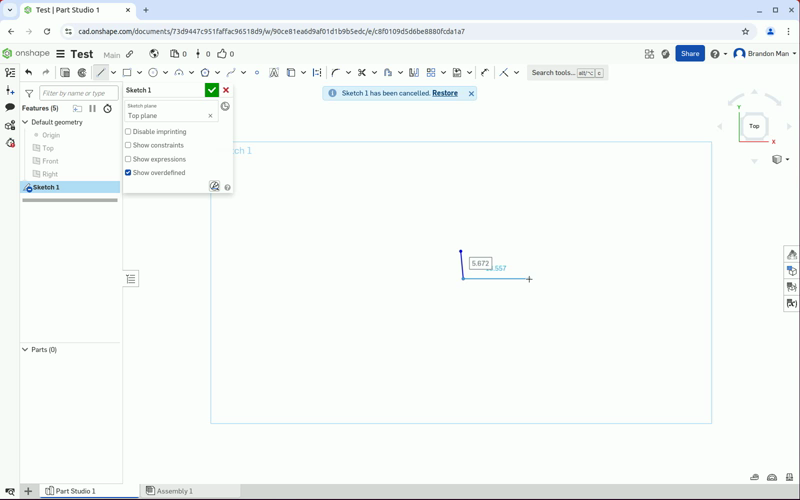
click(529, 278)
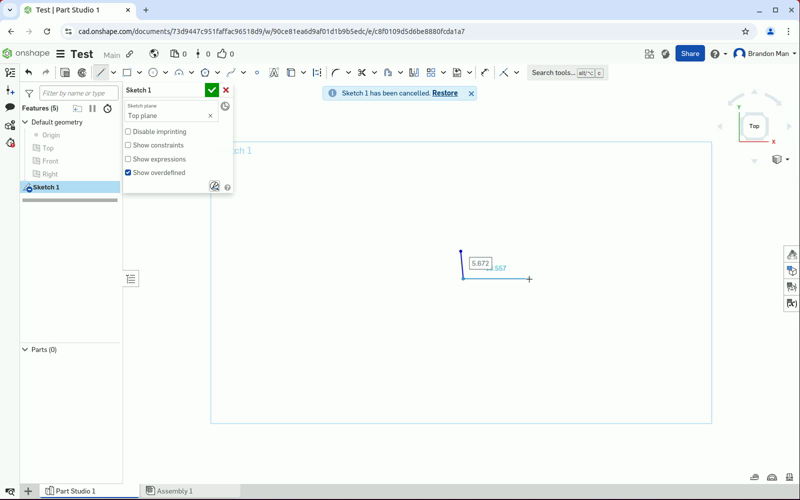
key_up(shift)
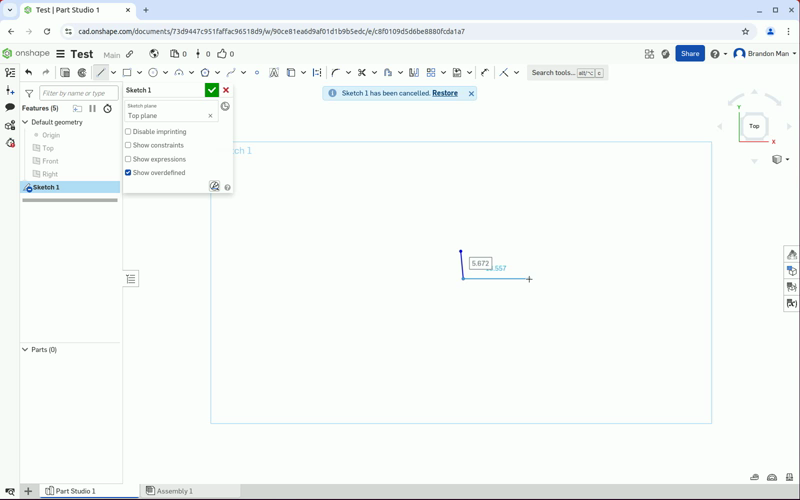
key_down(shift)
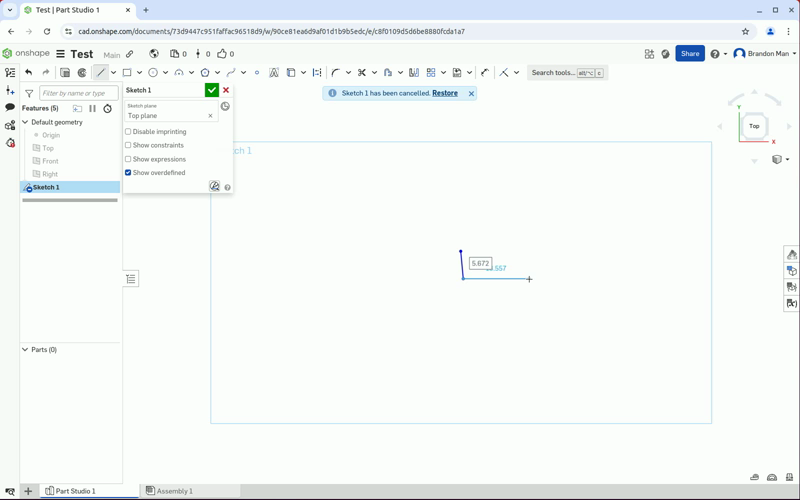
mouse_move(529, 170)
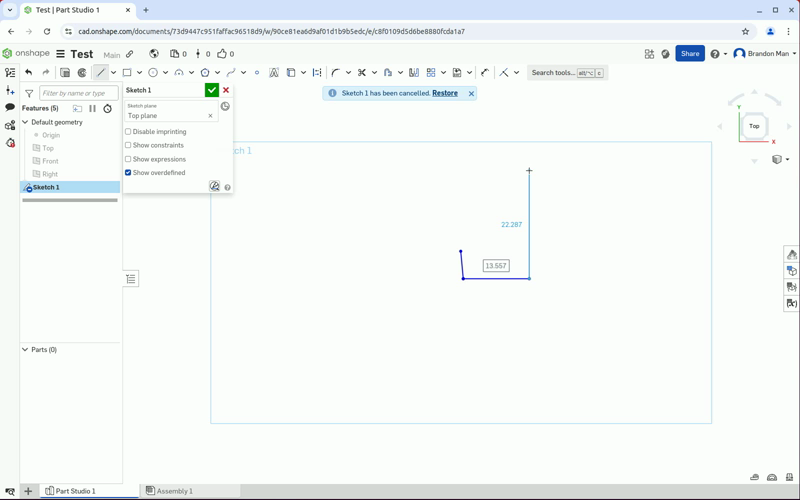
click(529, 170)
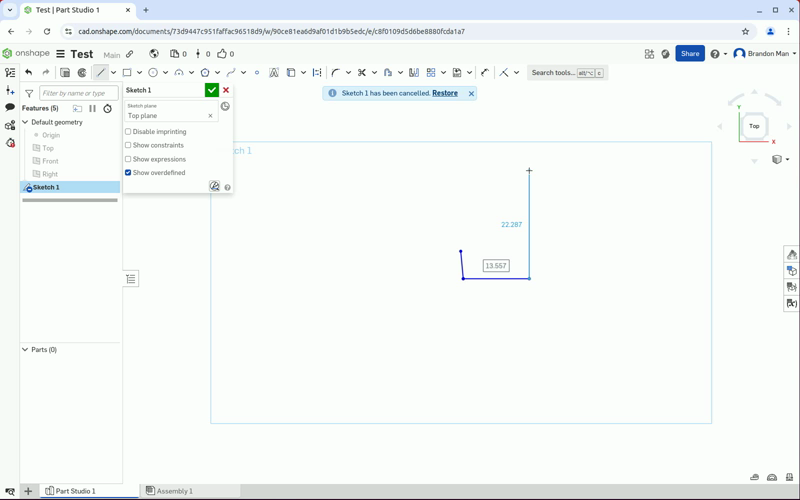
key_up(shift)
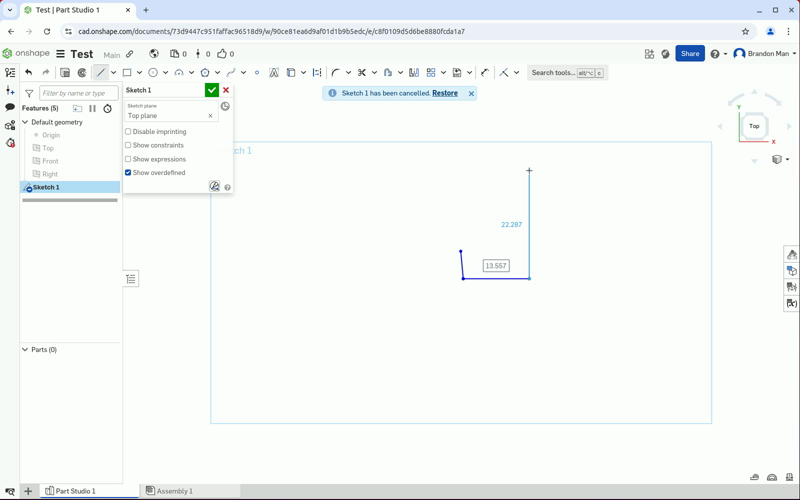
key_down(shift)
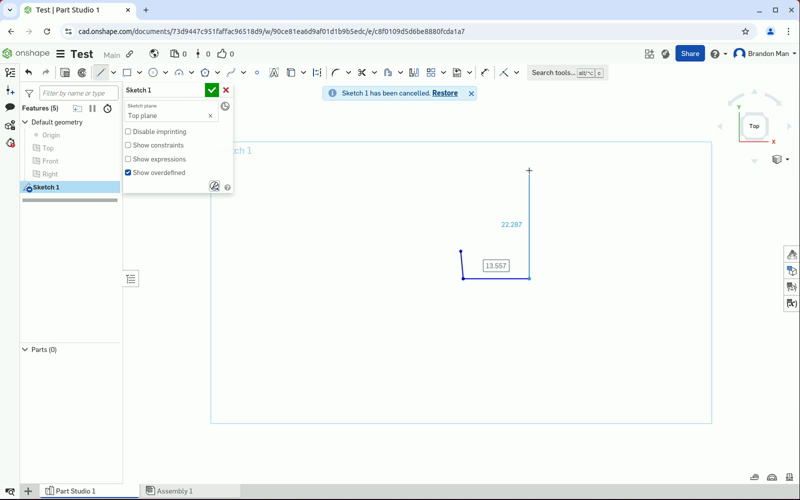
mouse_move(460, 170)
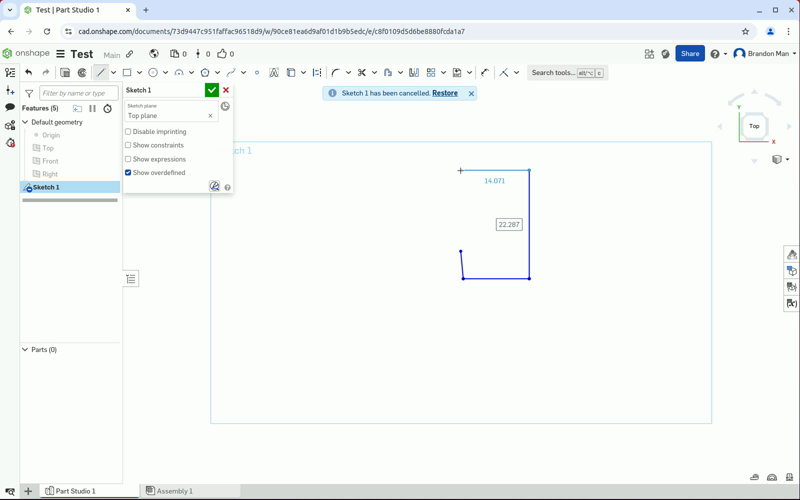
click(460, 170)
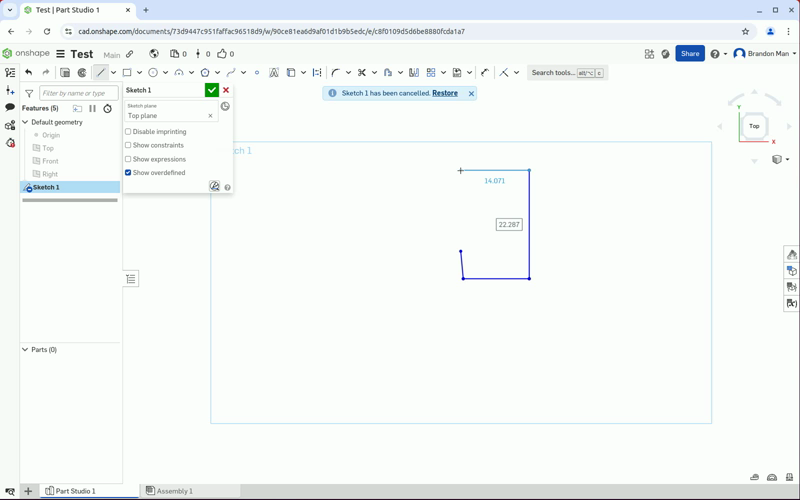
key_up(shift)
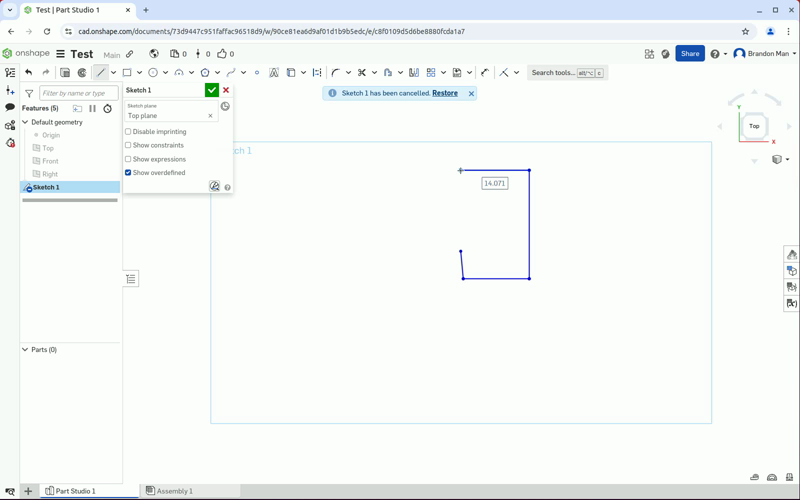
key_down(shift)
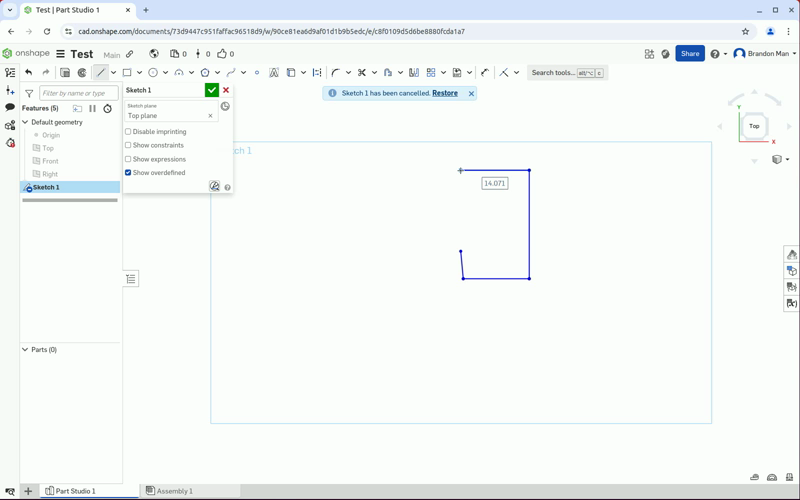
mouse_move(460, 251)
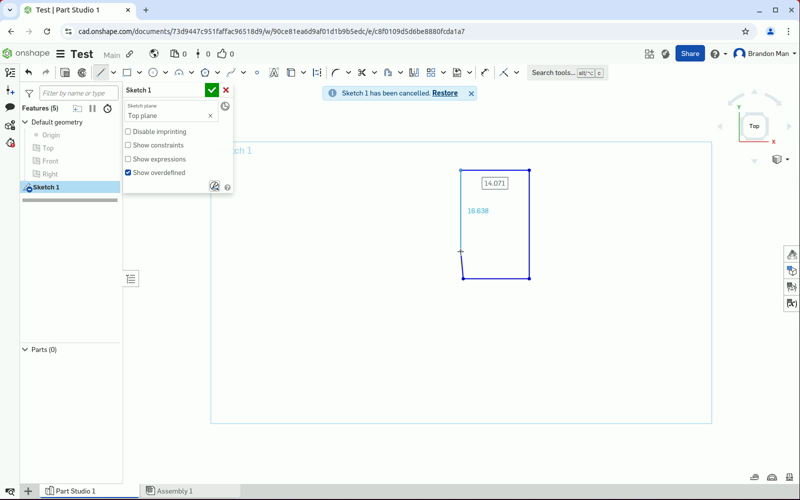
key_up(shift)
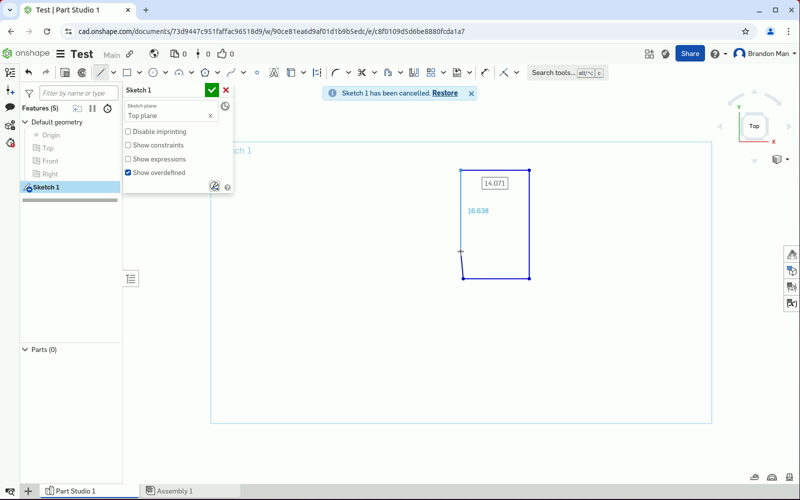
click(460, 251)
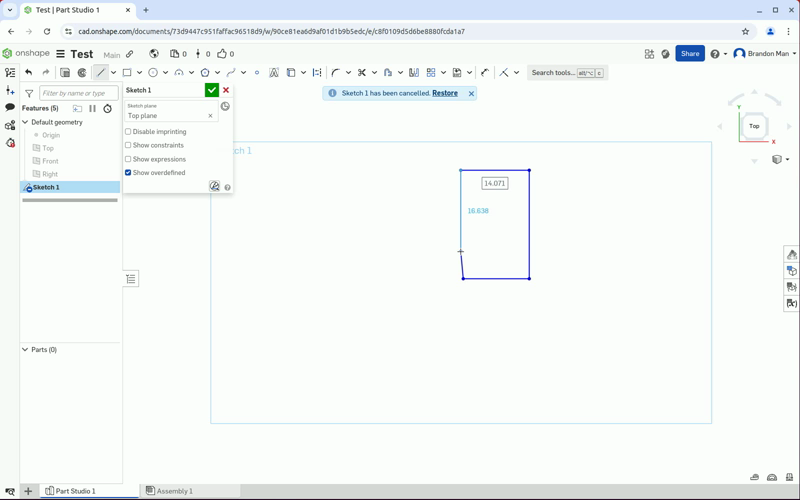
key(esc)
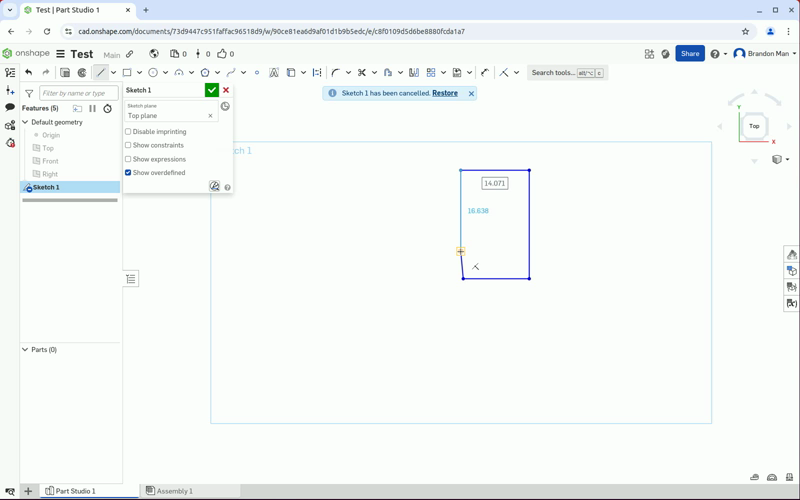
mouse_move(520, 215)
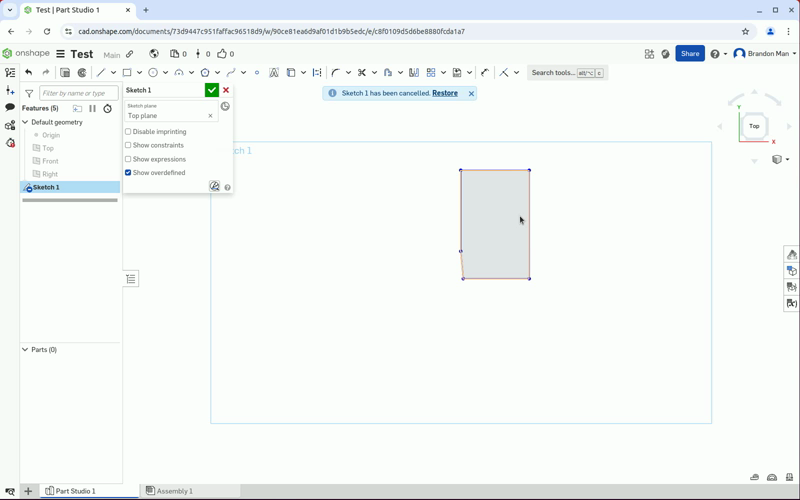
click(520, 215)
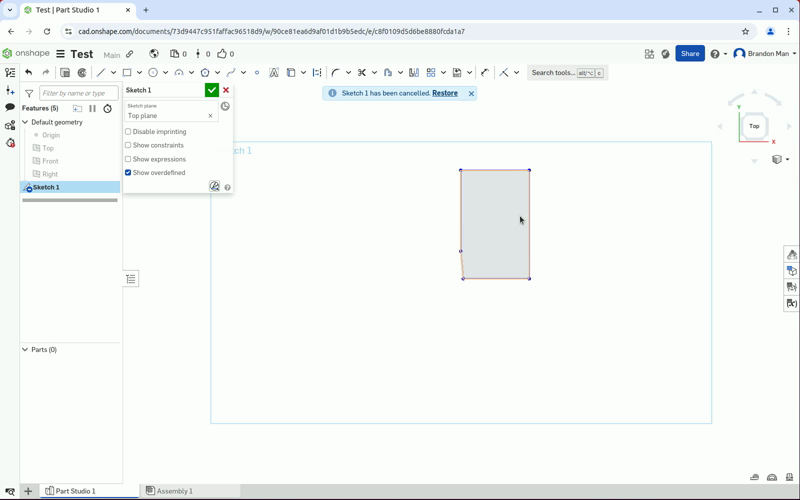
mouse_move(73, 352)
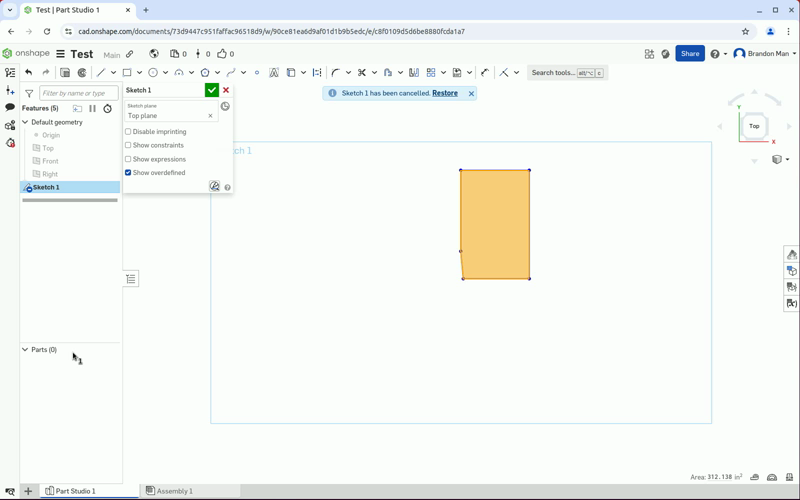
key(shift+y)
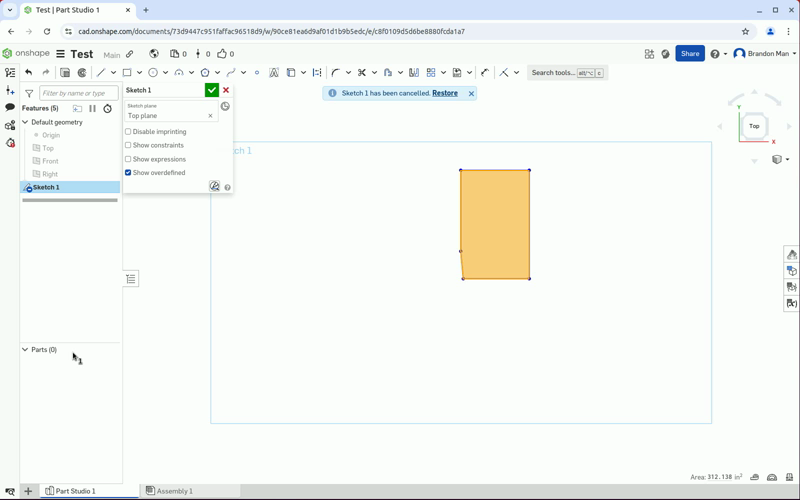
key(shift+e)
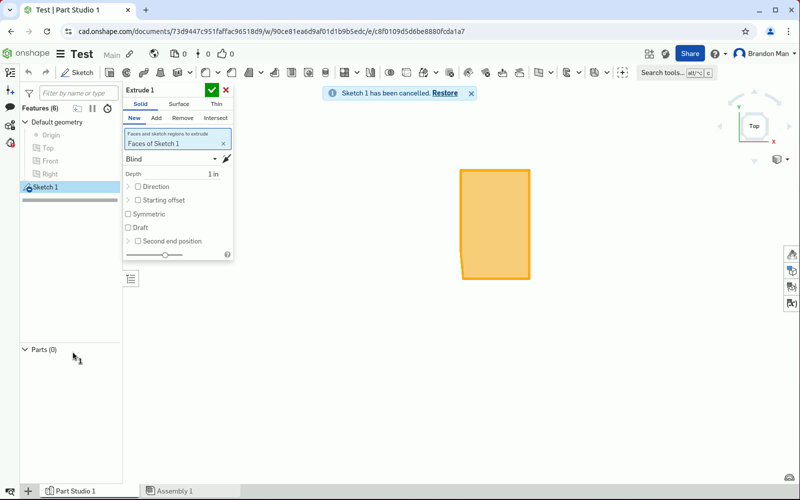
mouse_move(143, 106)
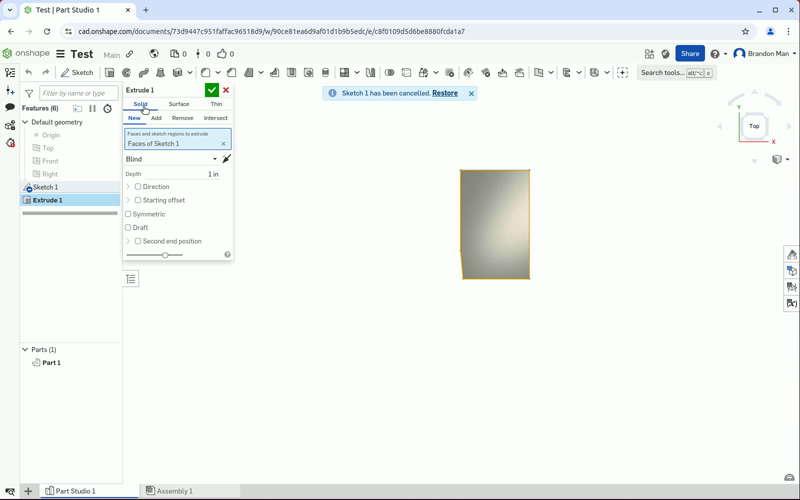
click(143, 106)
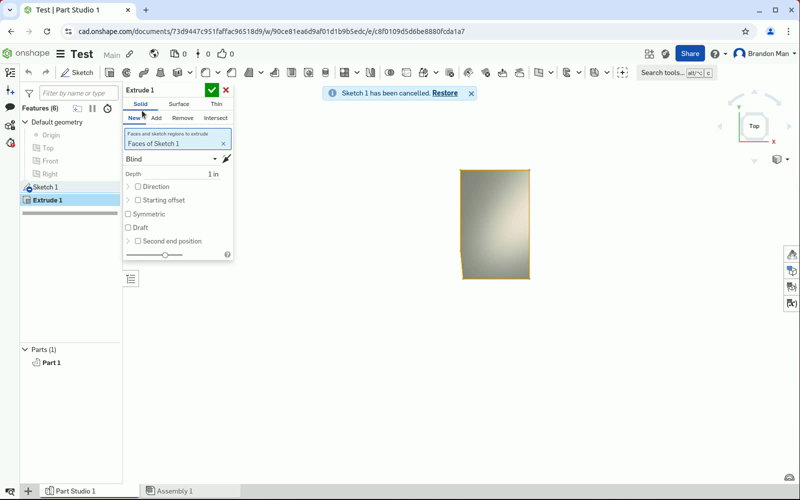
mouse_move(137, 120)
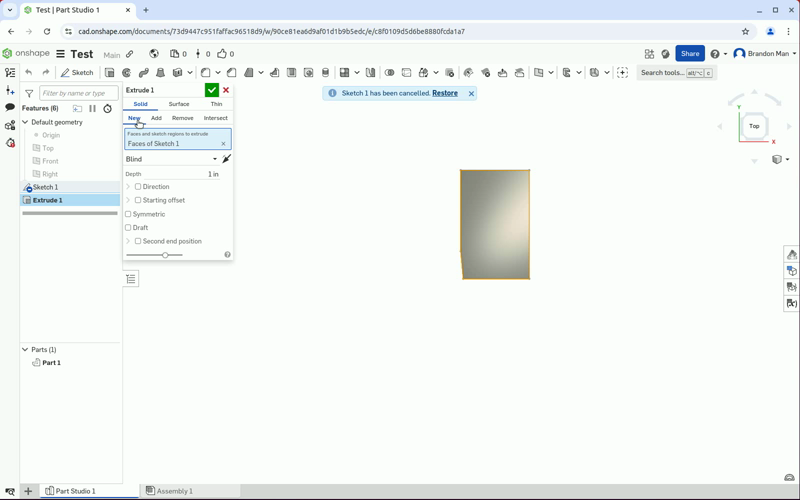
click(137, 120)
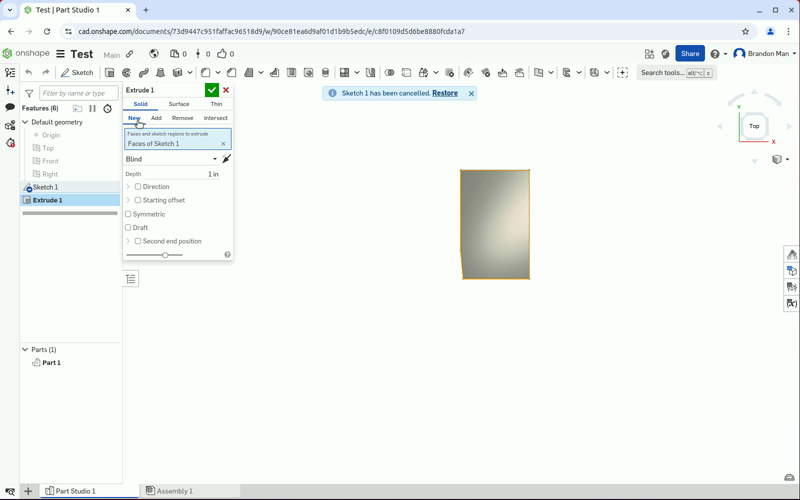
key(tab, 4)
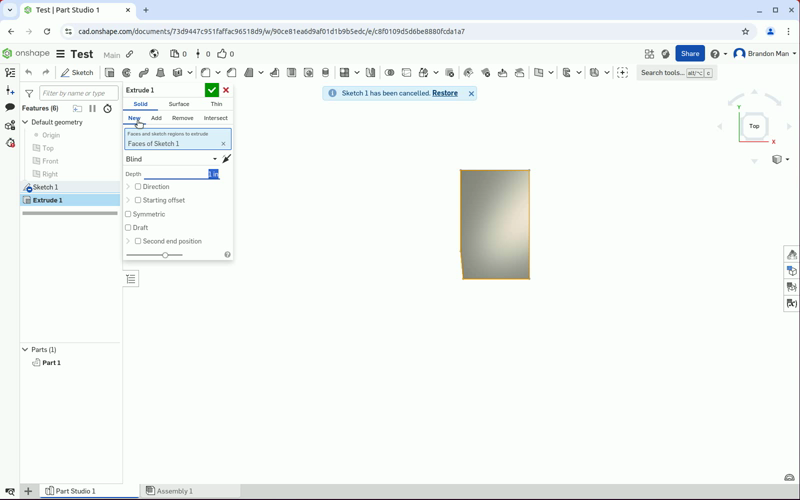
text(11.073)
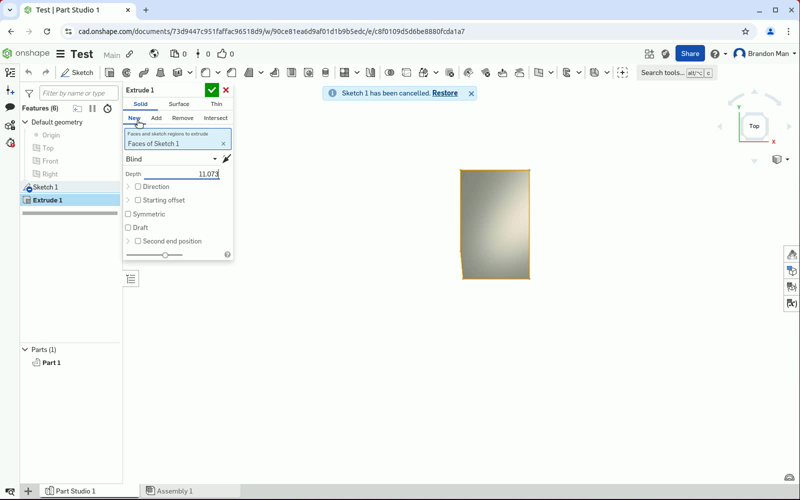
key(enter)
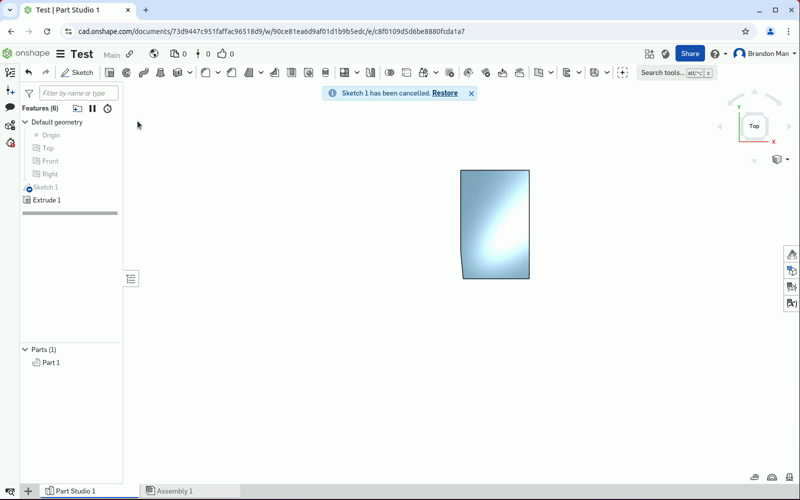
key(shift+h)
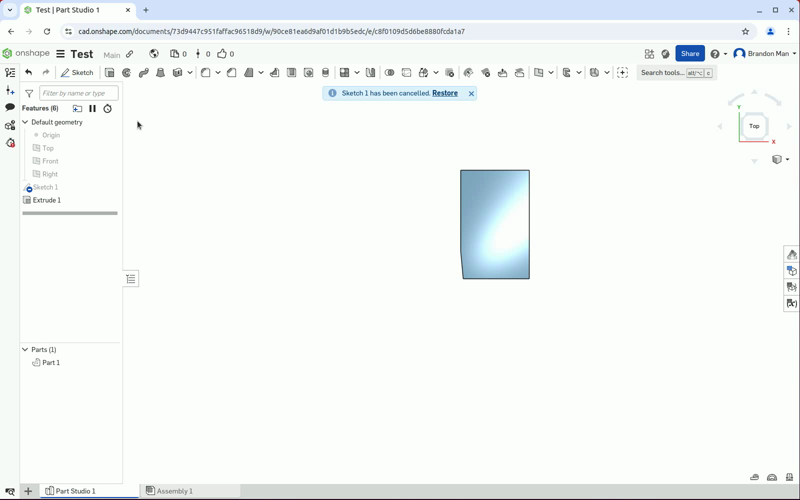
key(shift+h)
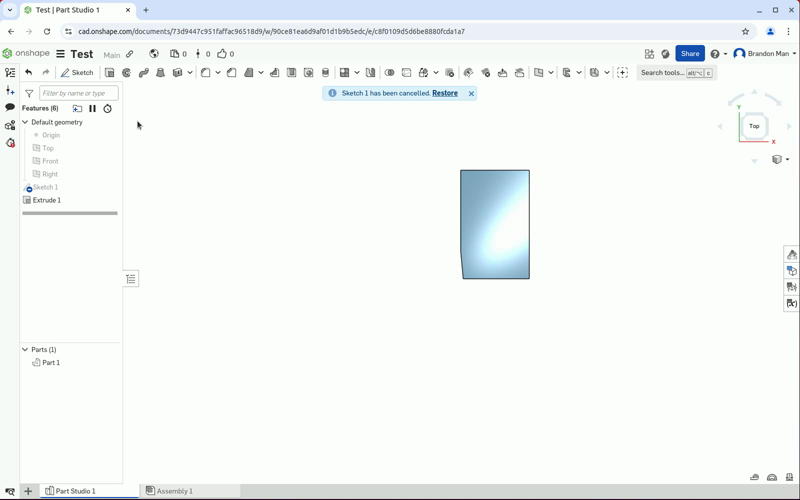
mouse_move(73, 189)
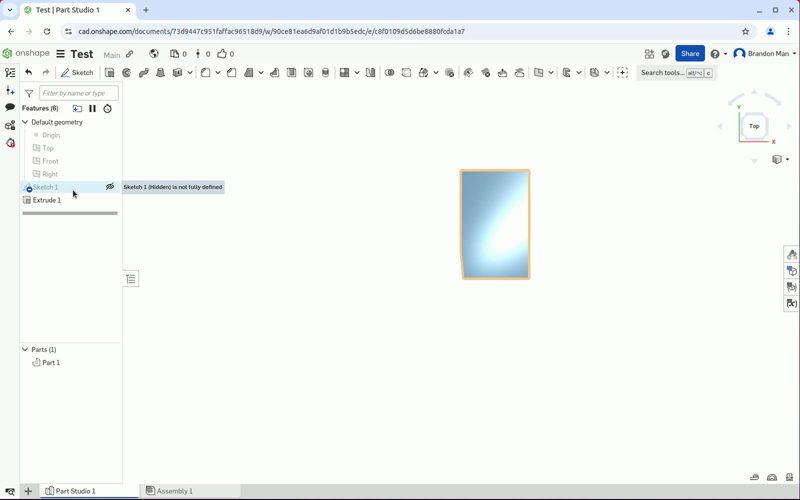
click(73, 189)
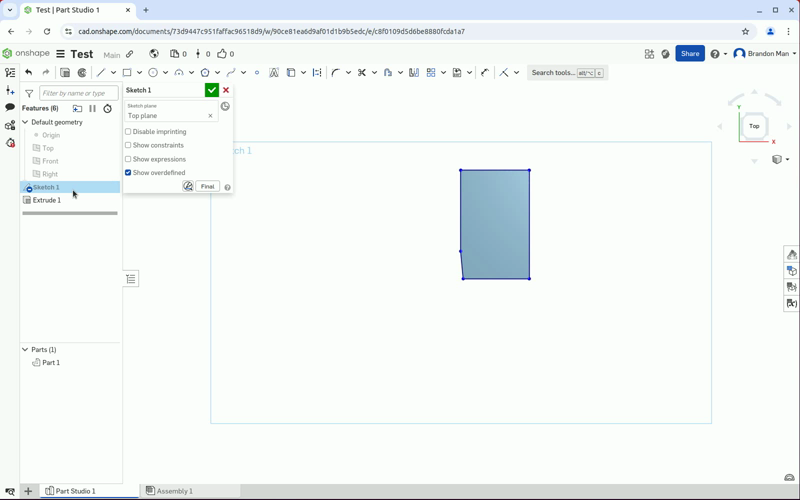
mouse_move(229, 92)
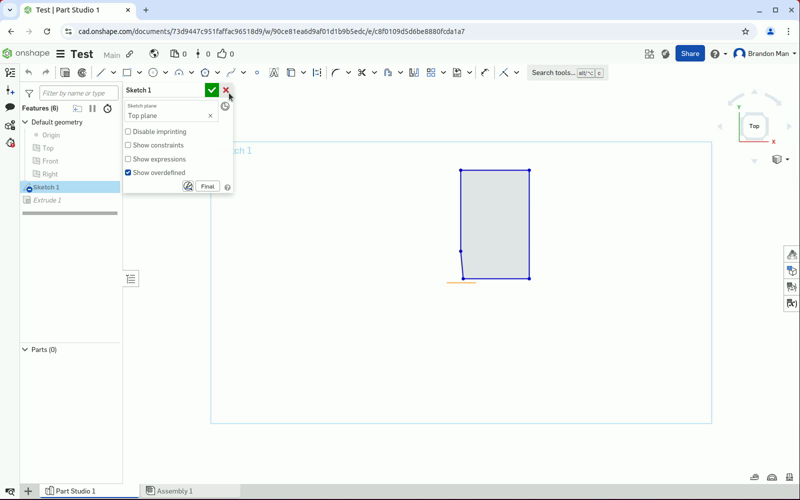
click(229, 92)
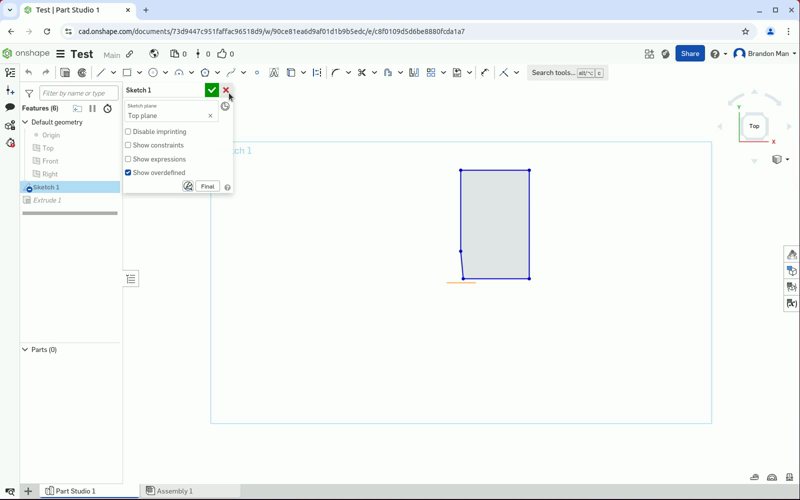
key(shift+s)
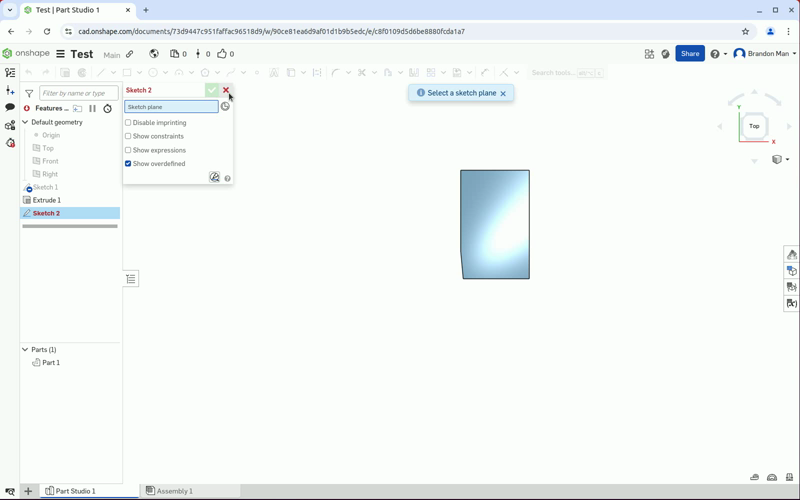
mouse_move(73, 150)
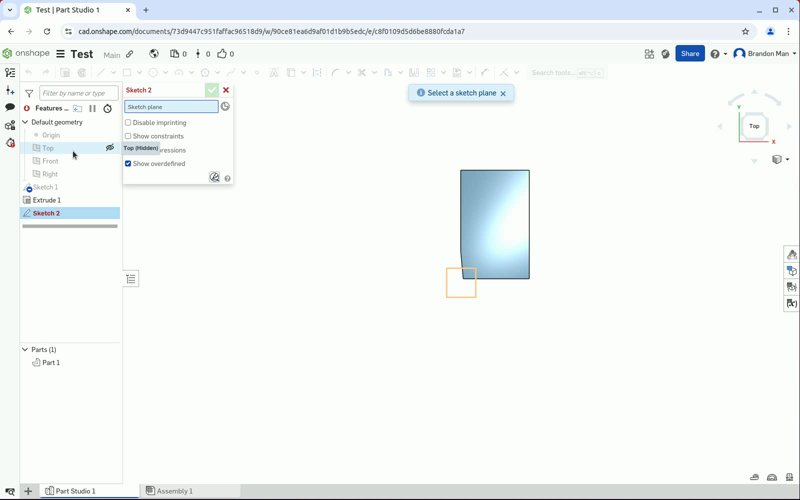
click(73, 150)
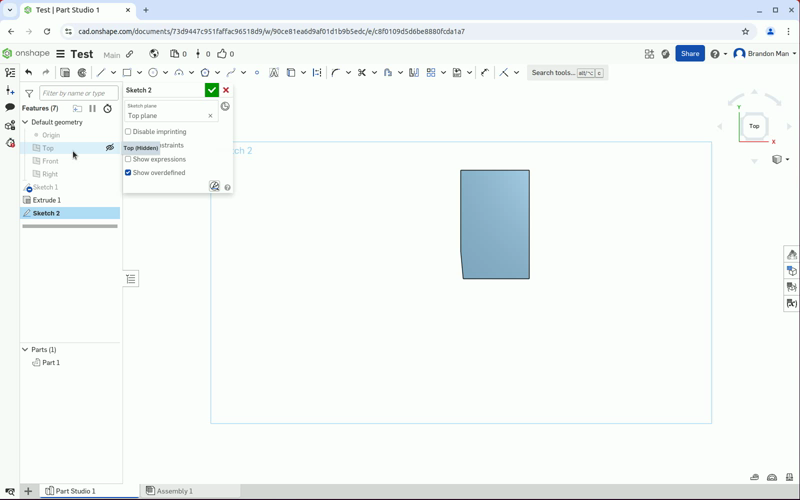
mouse_move(73, 352)
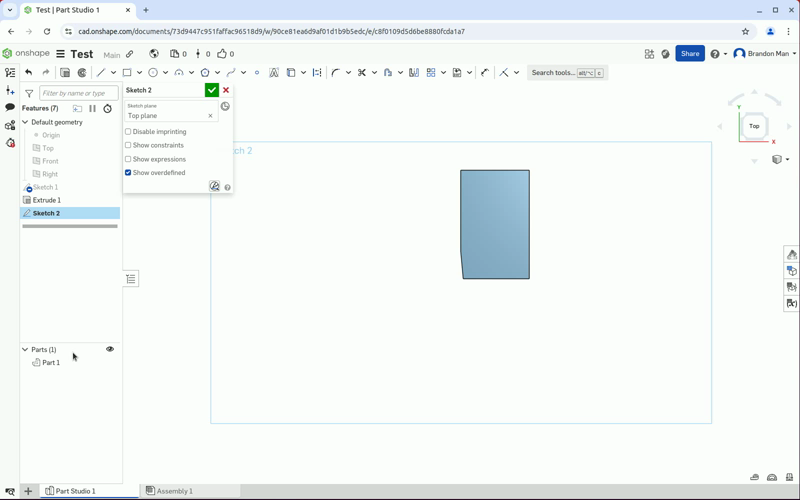
key(y)
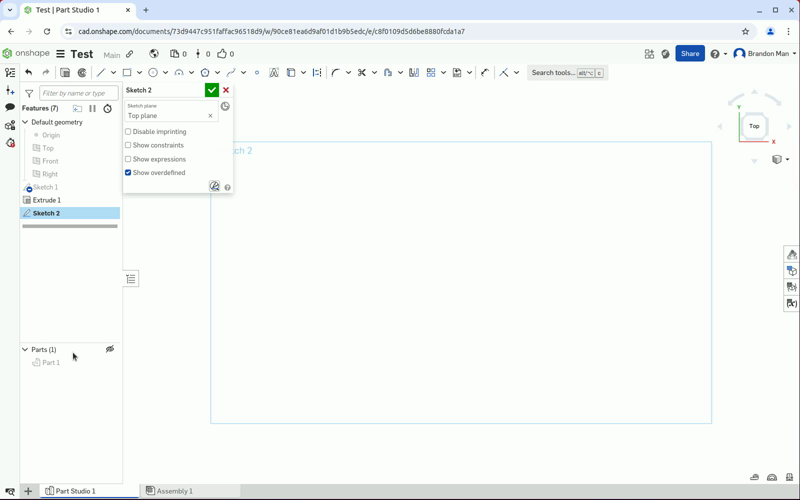
key(l)
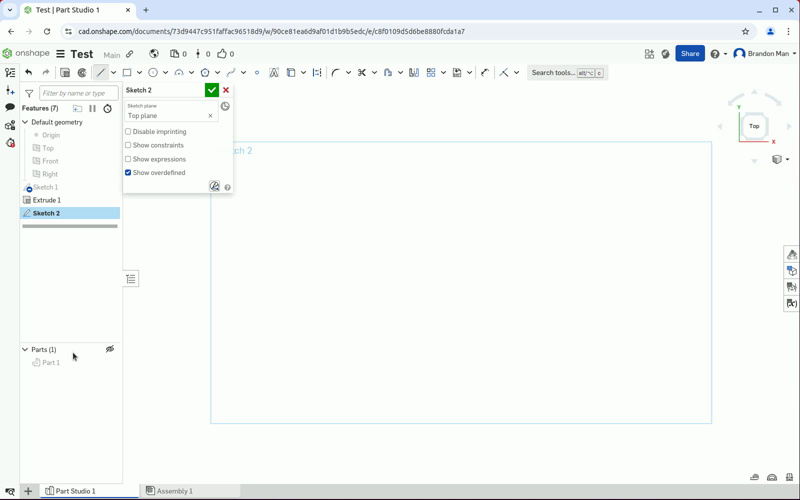
key_down(shift)
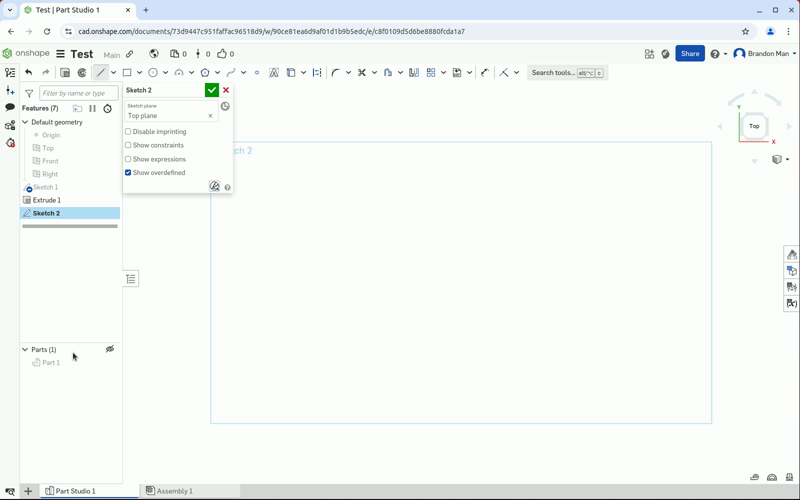
mouse_move(447, 393)
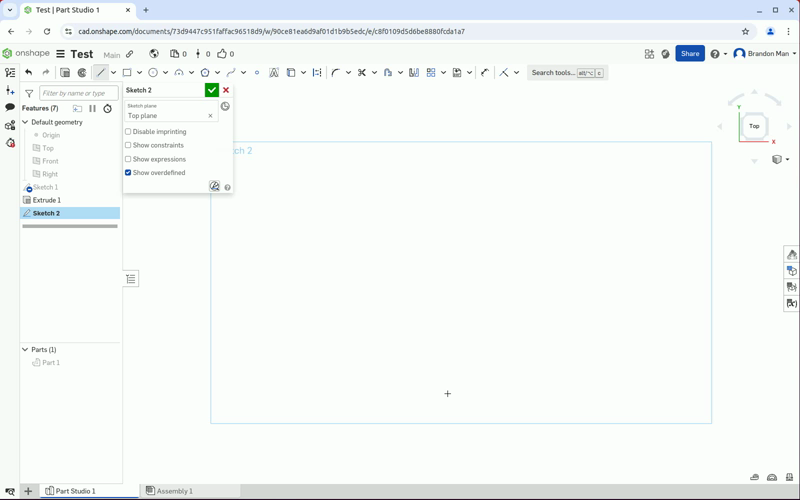
click(447, 393)
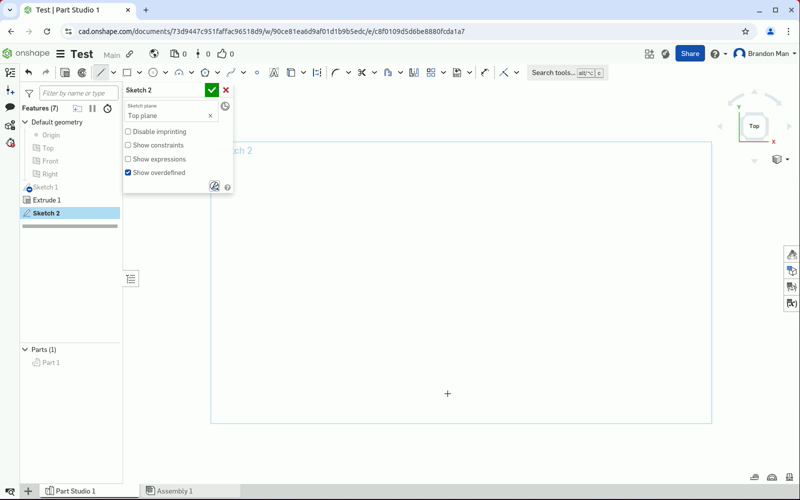
key_up(shift)
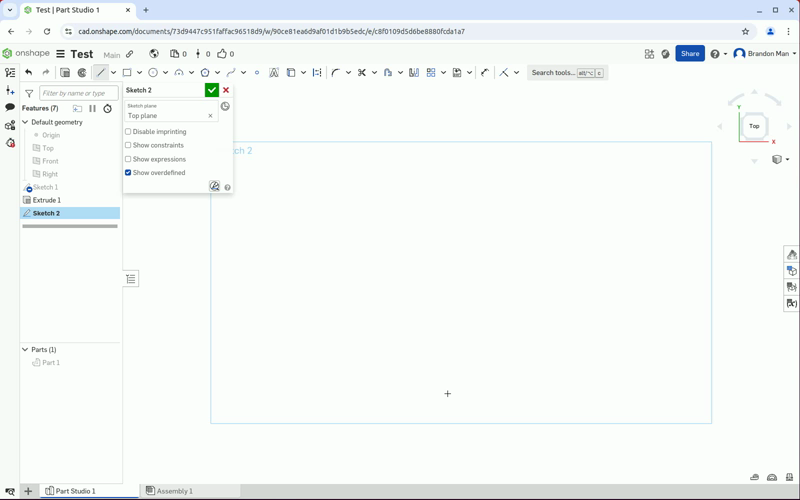
key_down(shift)
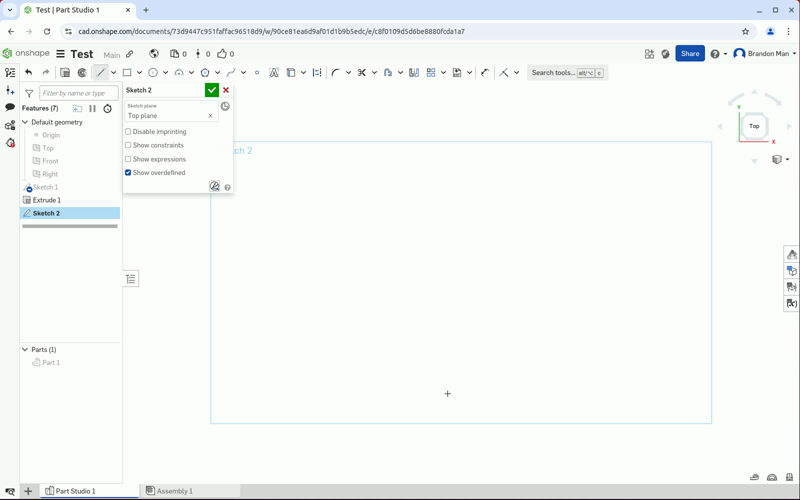
mouse_move(529, 393)
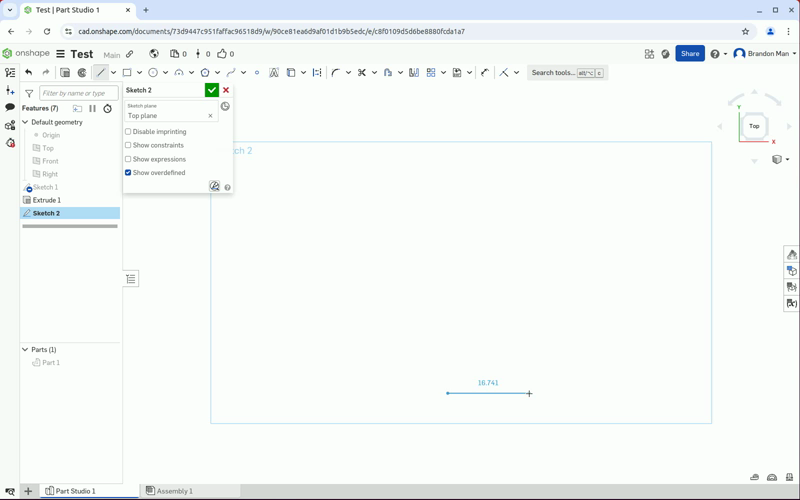
click(529, 393)
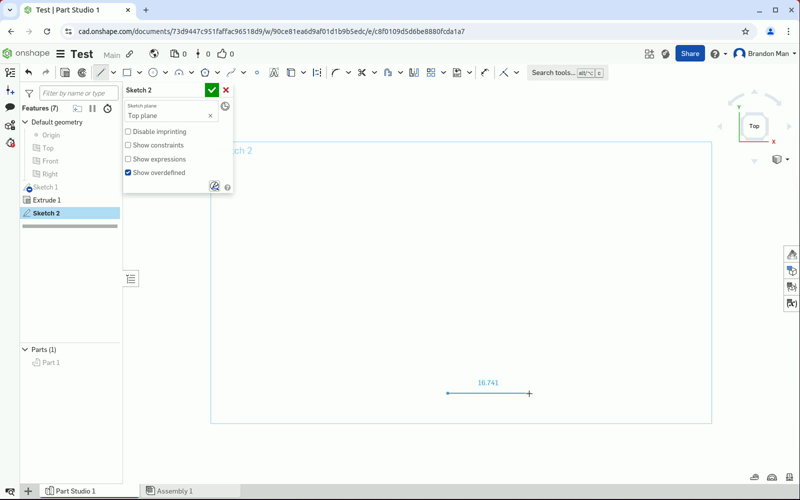
key_up(shift)
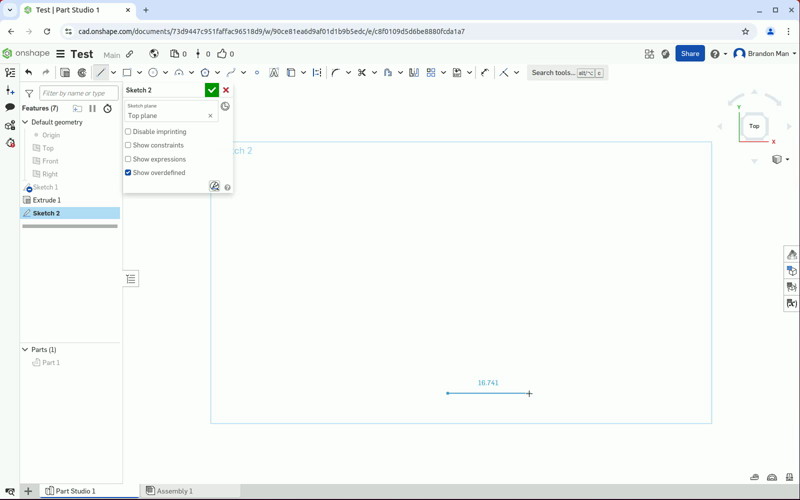
key_down(shift)
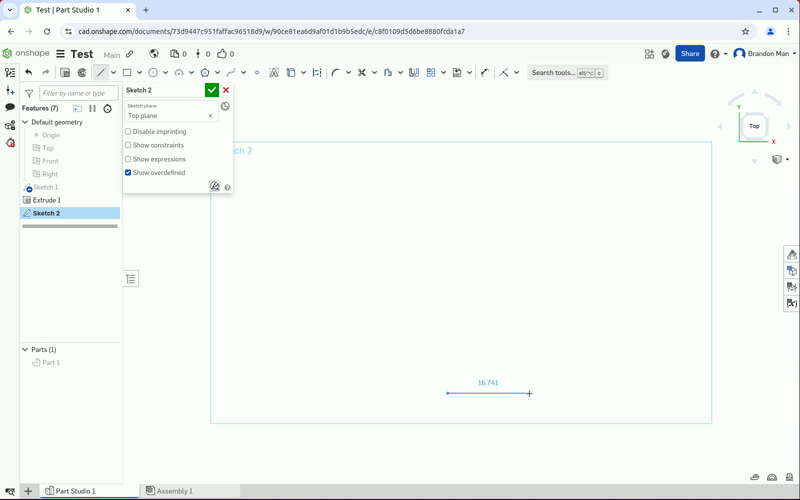
mouse_move(559, 393)
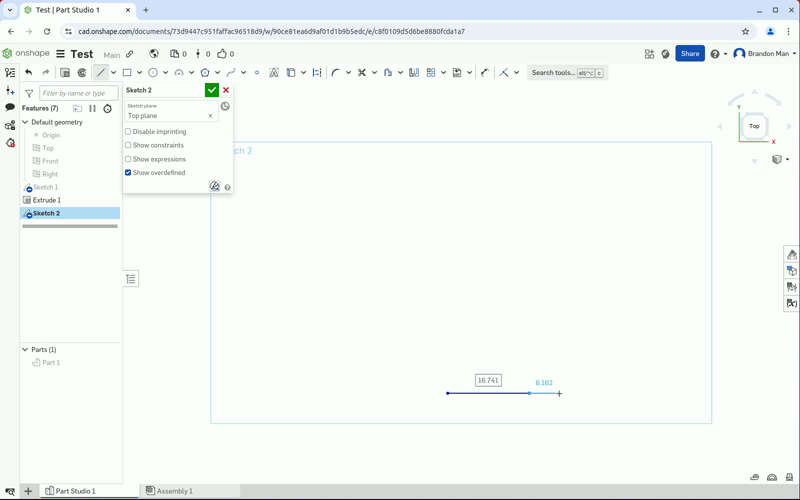
mouse_move(529, 379)
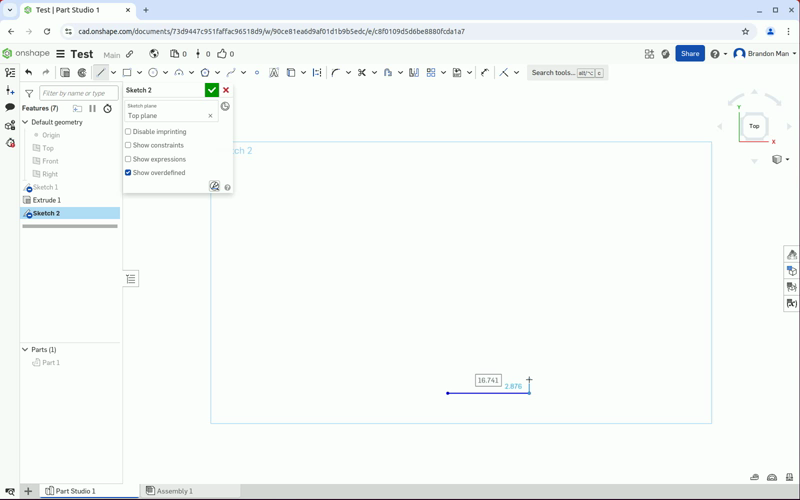
click(529, 379)
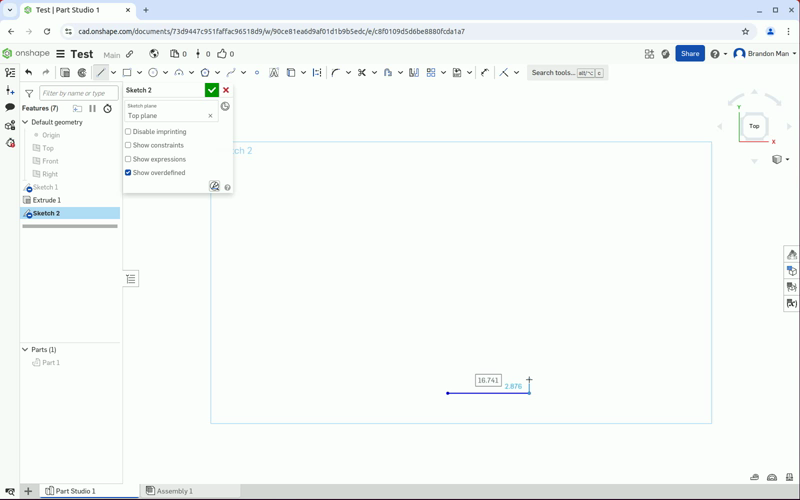
key_up(shift)
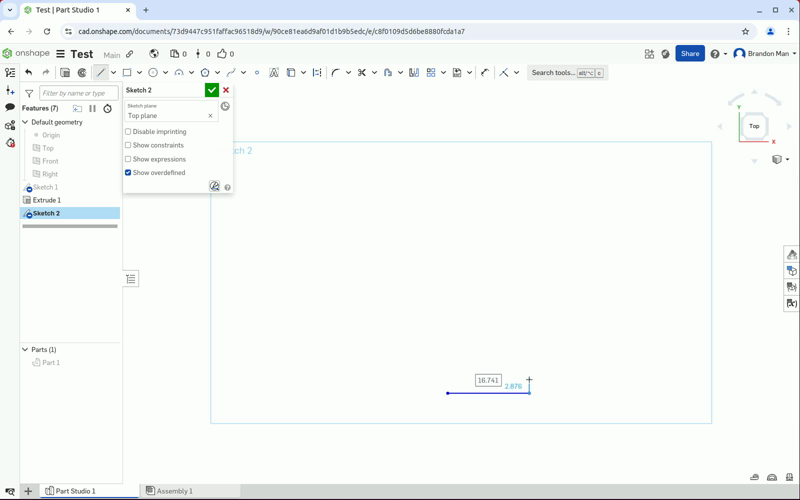
key_down(shift)
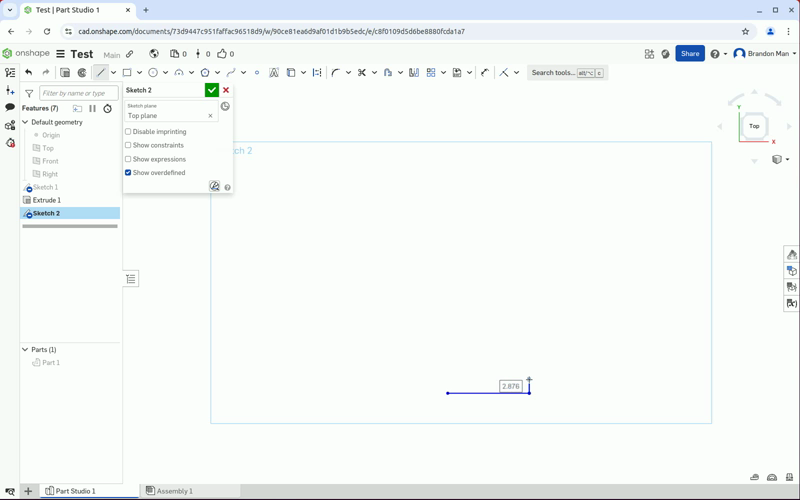
mouse_move(461, 379)
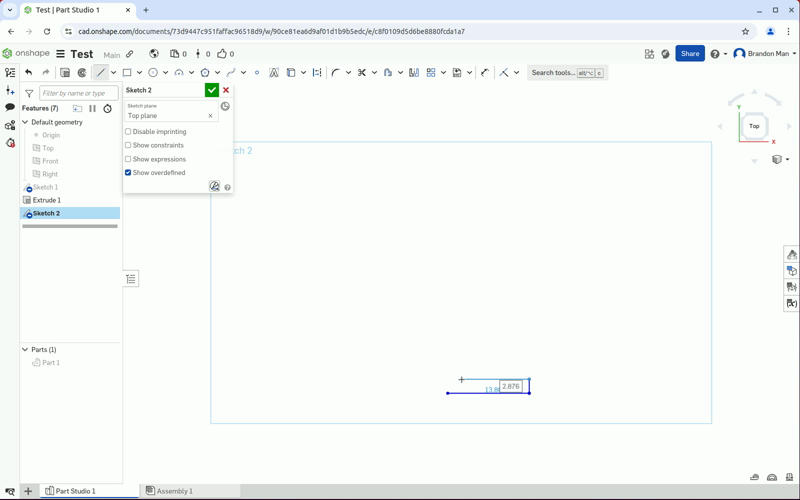
click(461, 379)
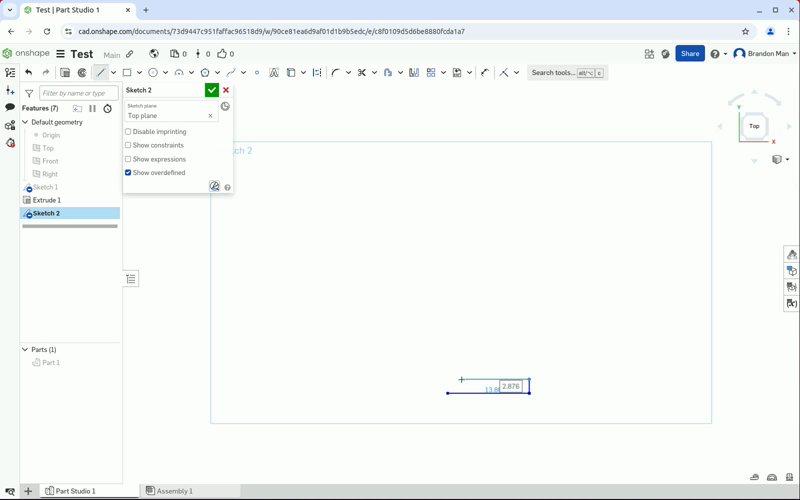
key_up(shift)
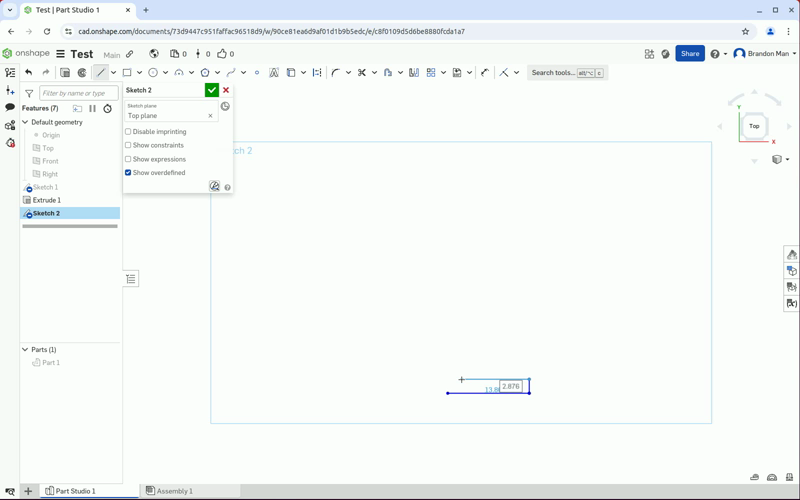
key_down(shift)
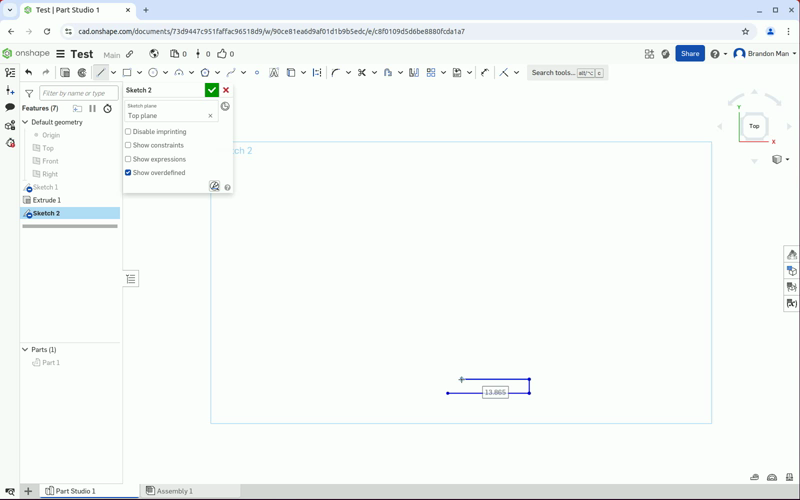
mouse_move(461, 282)
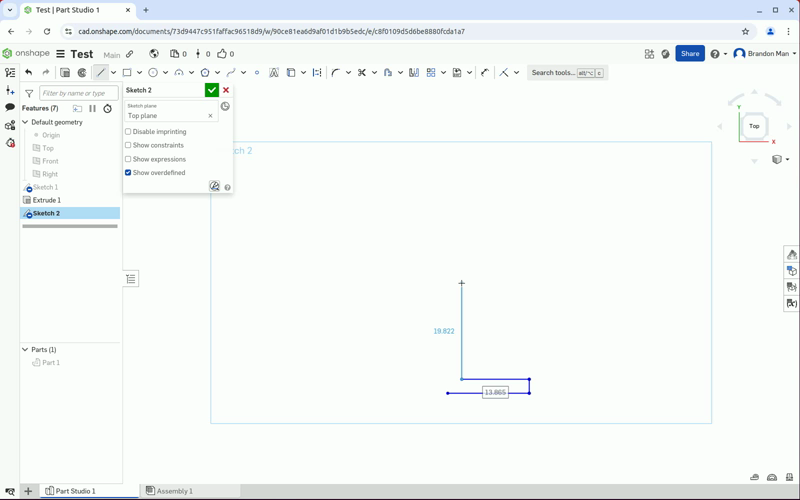
click(461, 282)
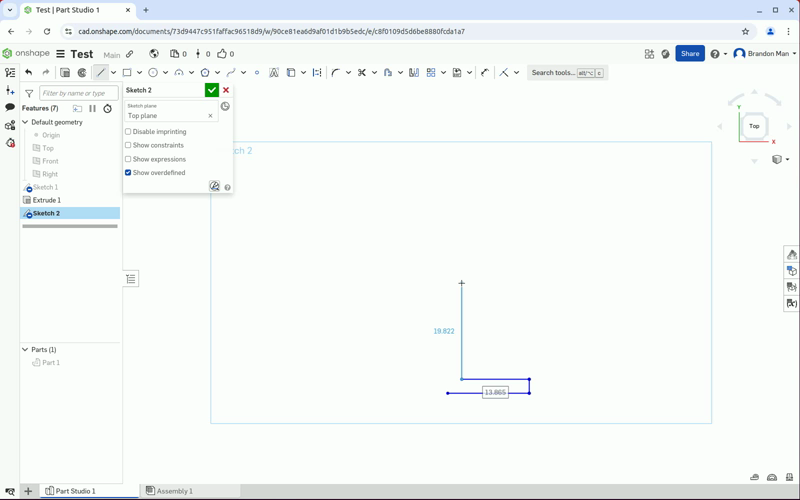
key_up(shift)
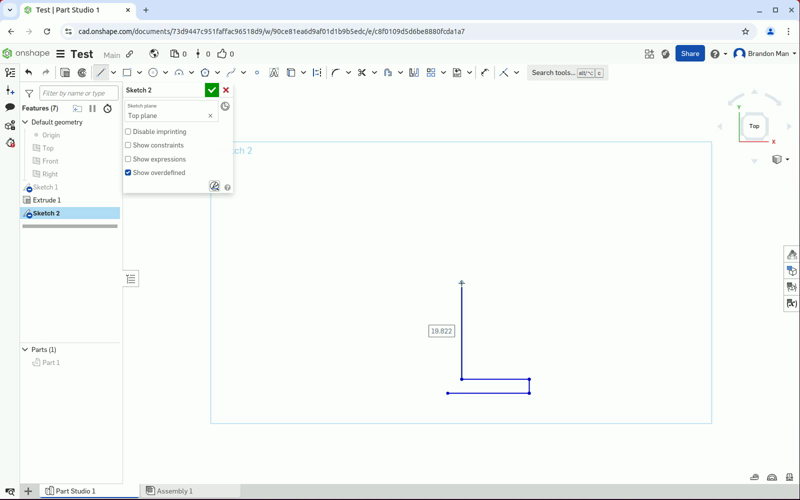
key_down(shift)
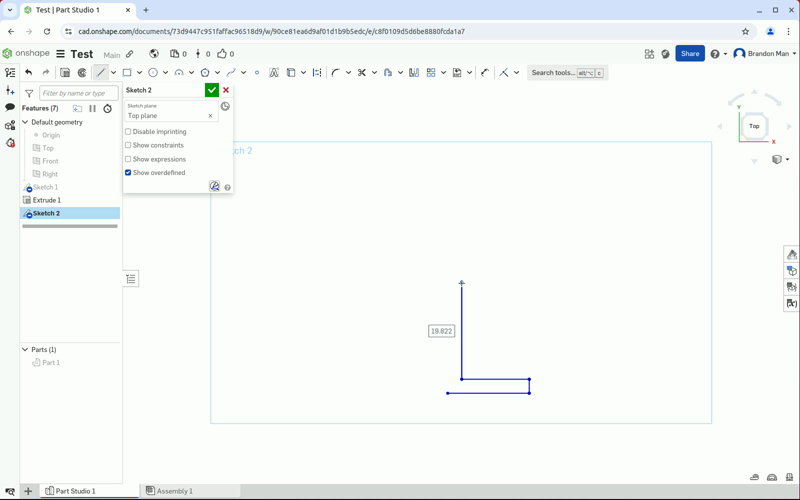
mouse_move(491, 282)
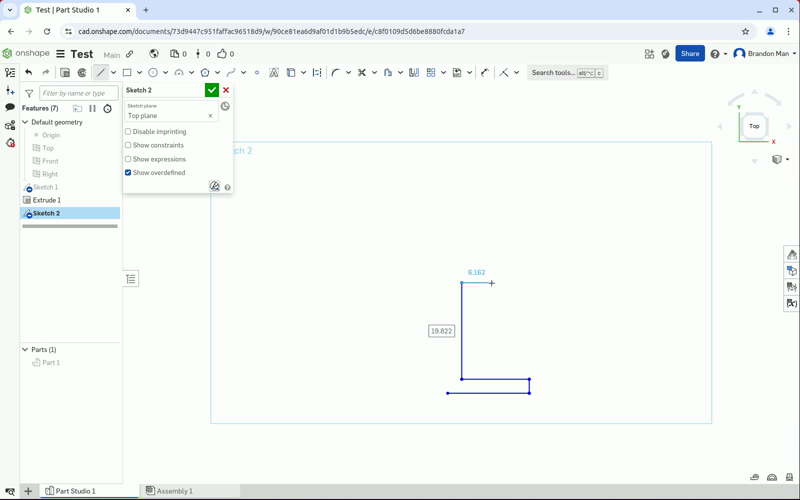
mouse_move(447, 282)
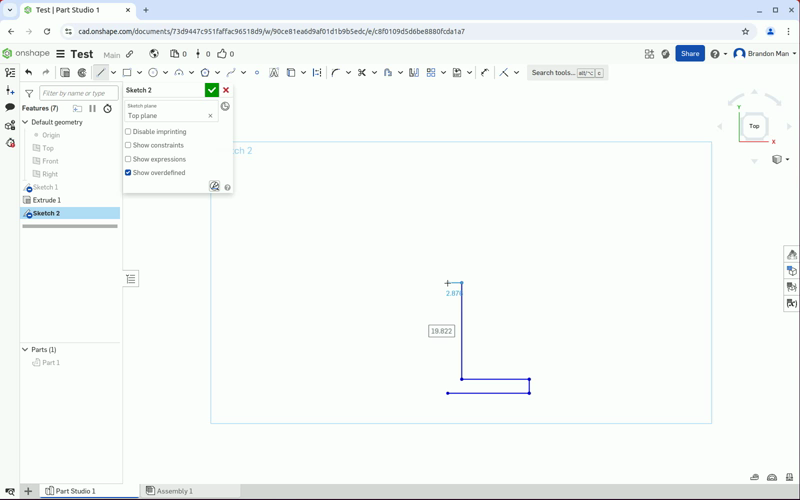
click(447, 282)
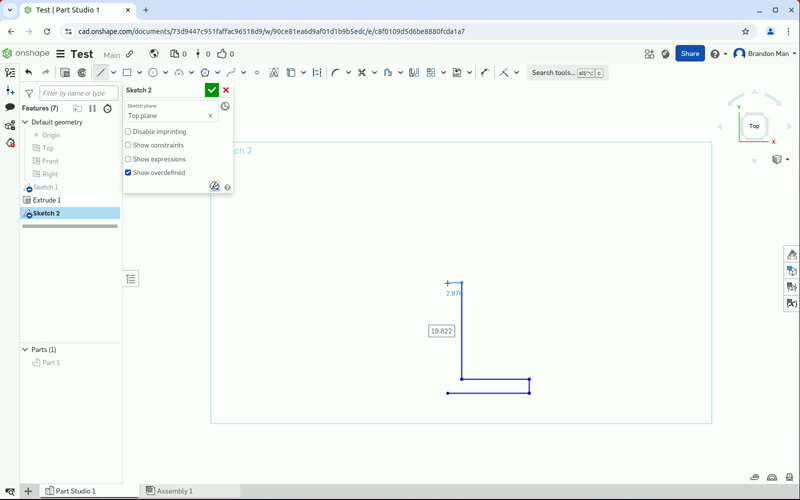
key_up(shift)
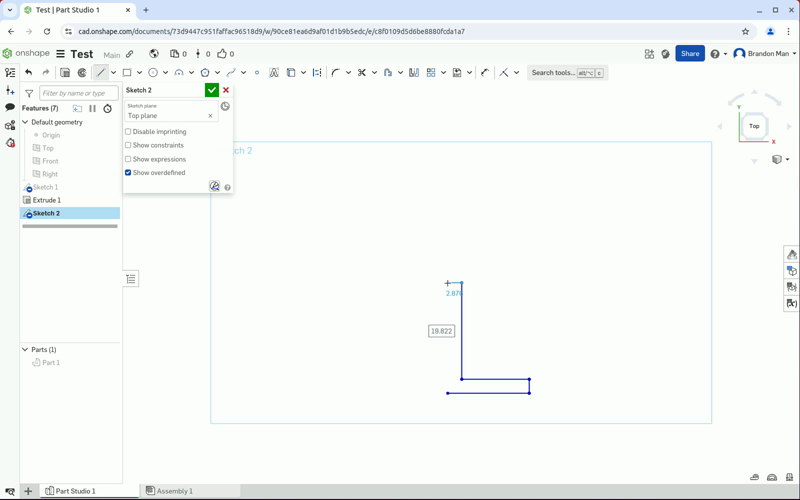
key_down(shift)
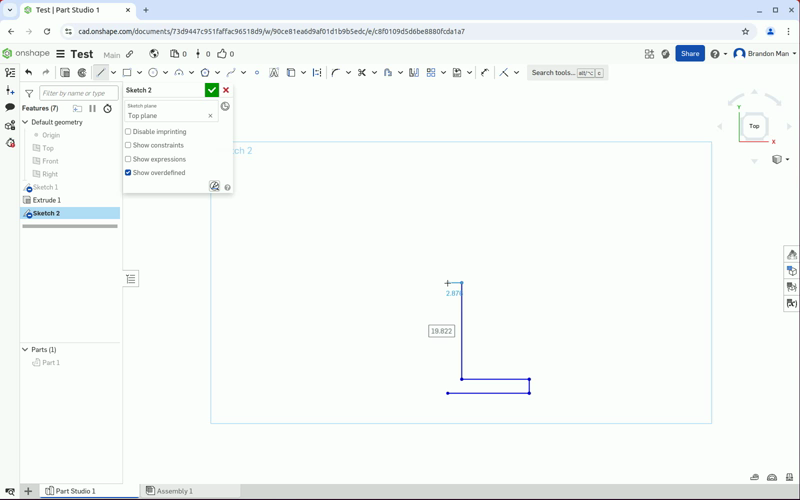
mouse_move(447, 379)
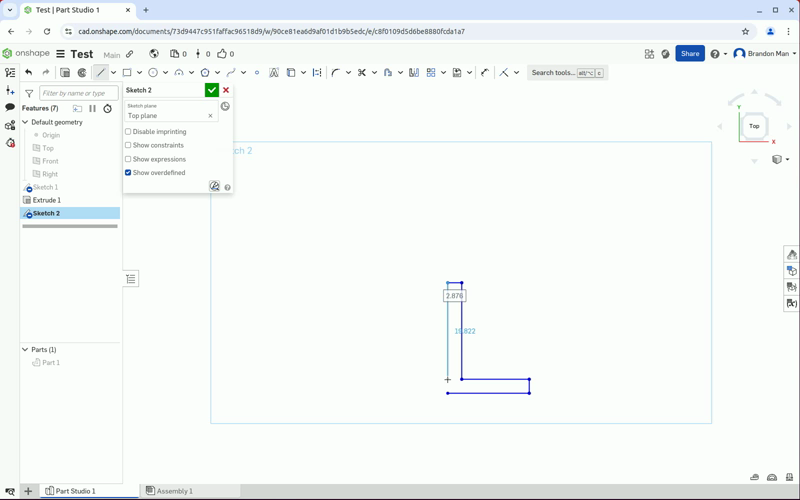
click(447, 379)
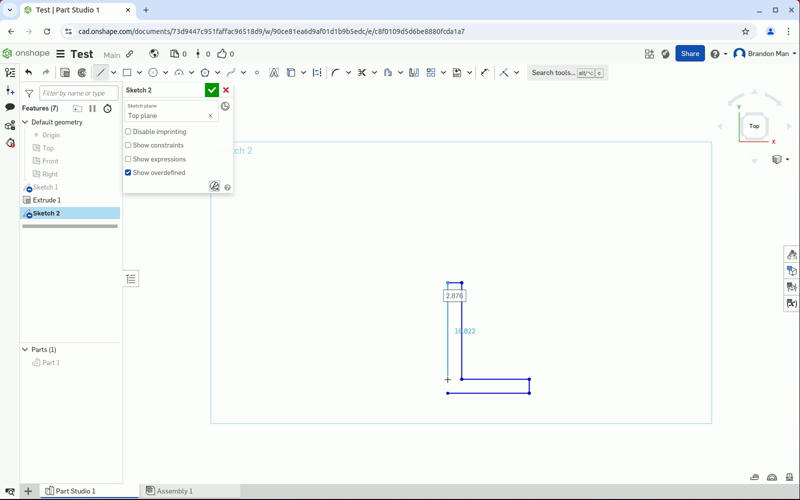
key_up(shift)
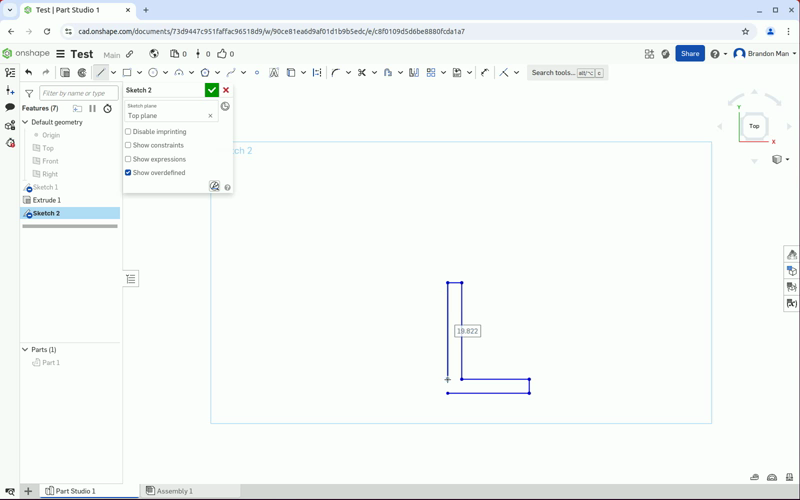
mouse_move(477, 379)
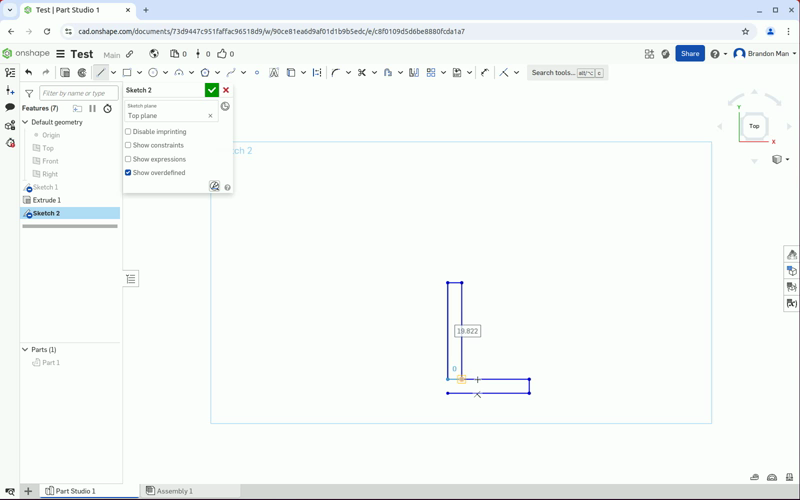
key_down(shift)
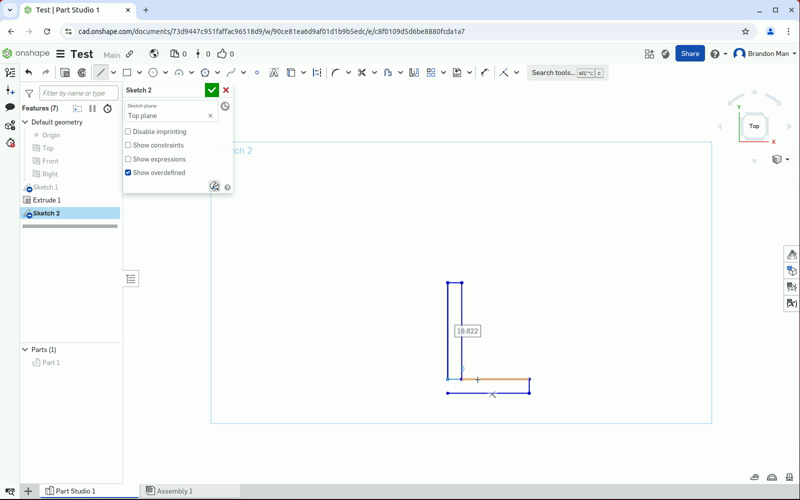
mouse_move(447, 393)
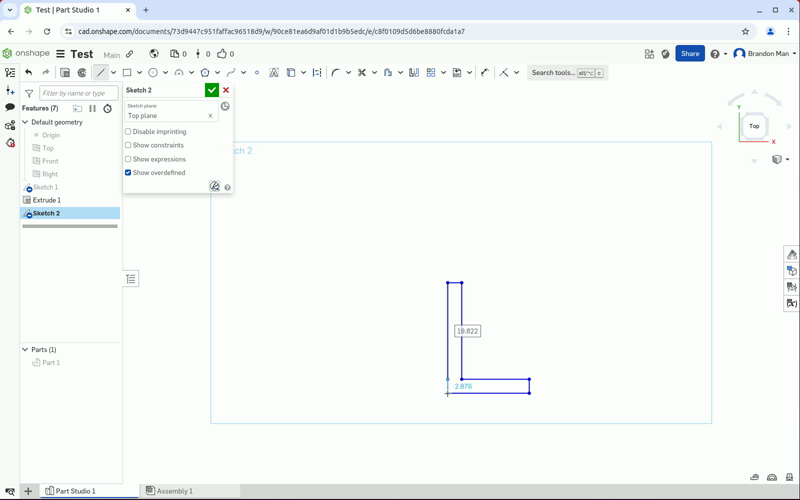
key_up(shift)
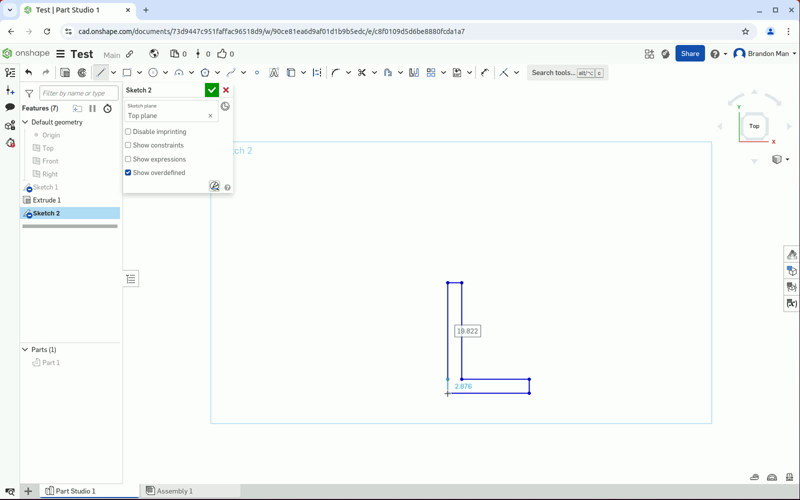
click(447, 393)
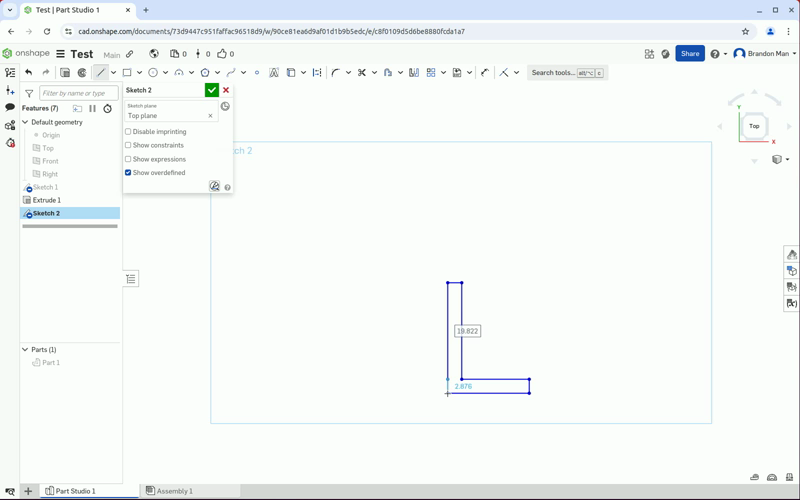
key(esc)
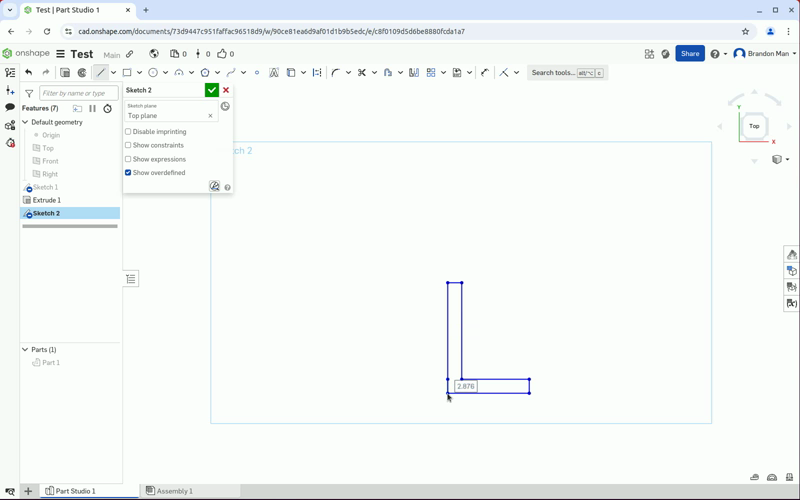
mouse_move(453, 289)
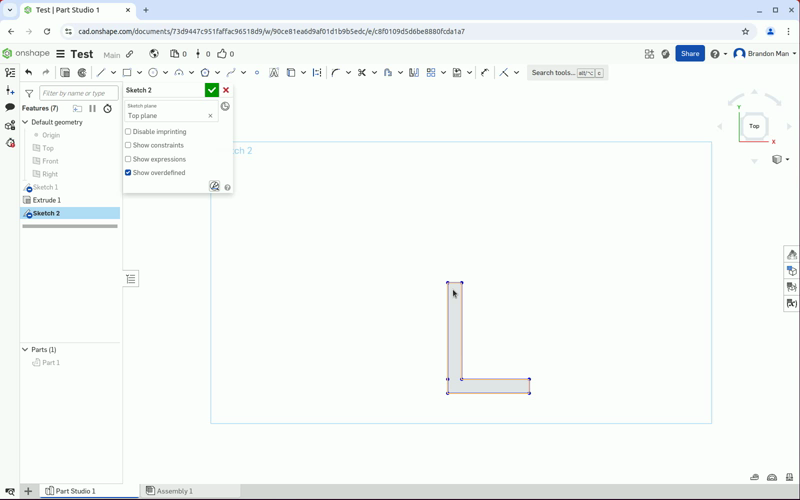
click(453, 289)
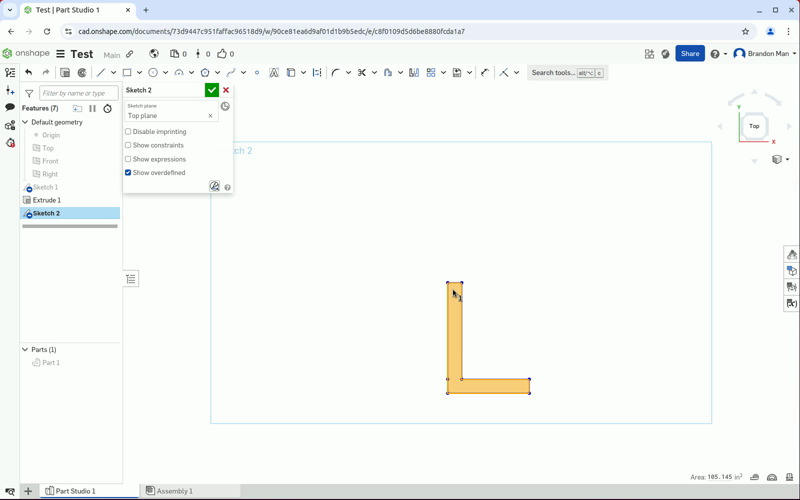
mouse_move(73, 352)
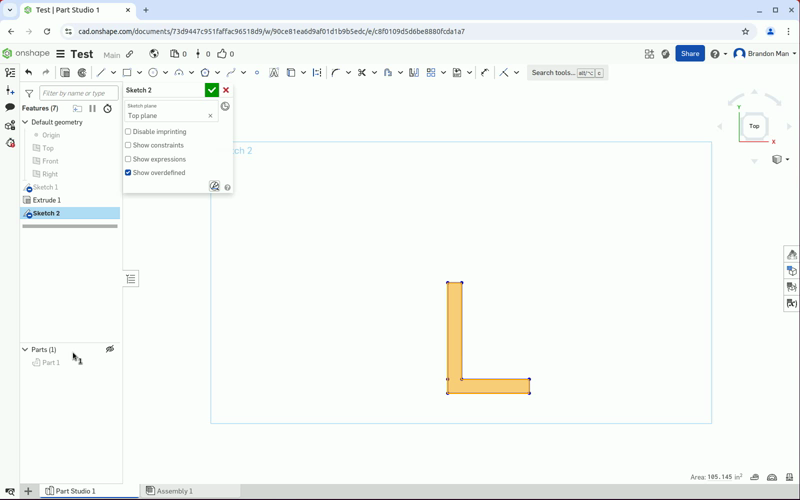
key(shift+y)
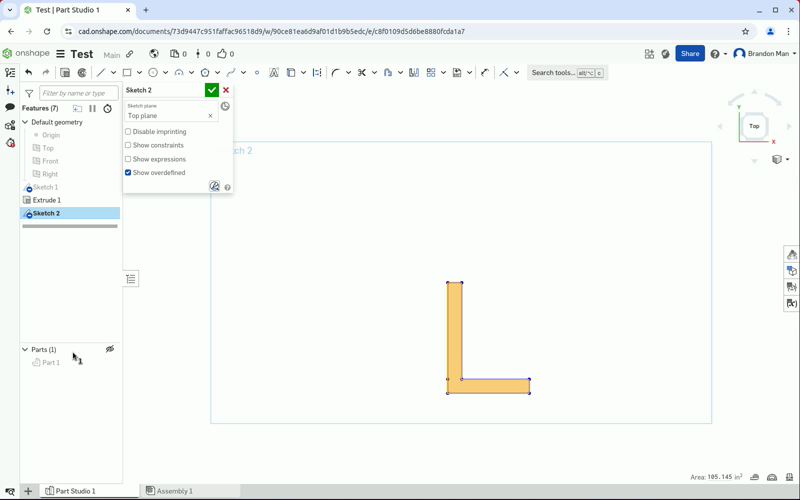
key(shift+e)
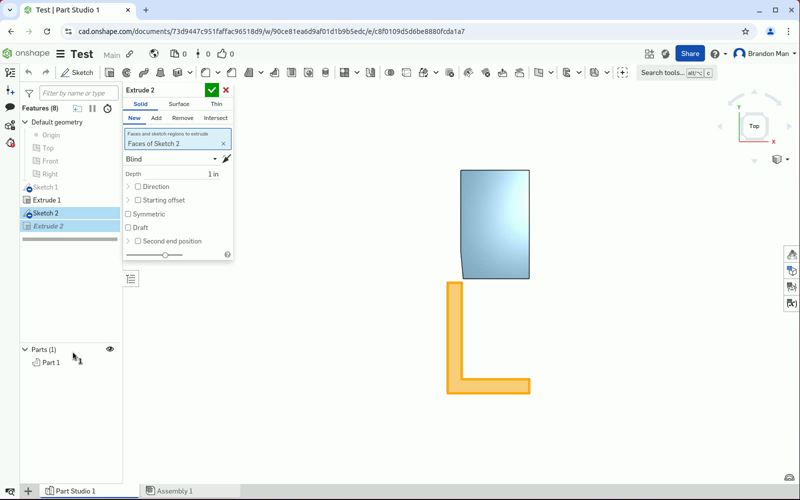
mouse_move(143, 106)
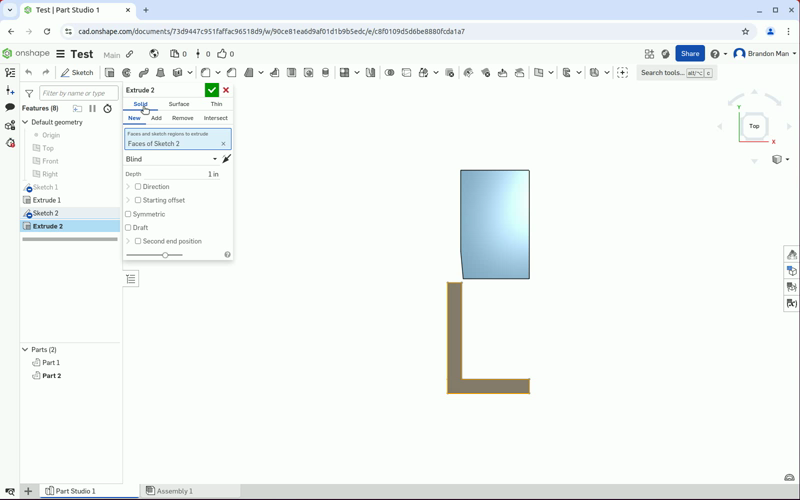
click(143, 106)
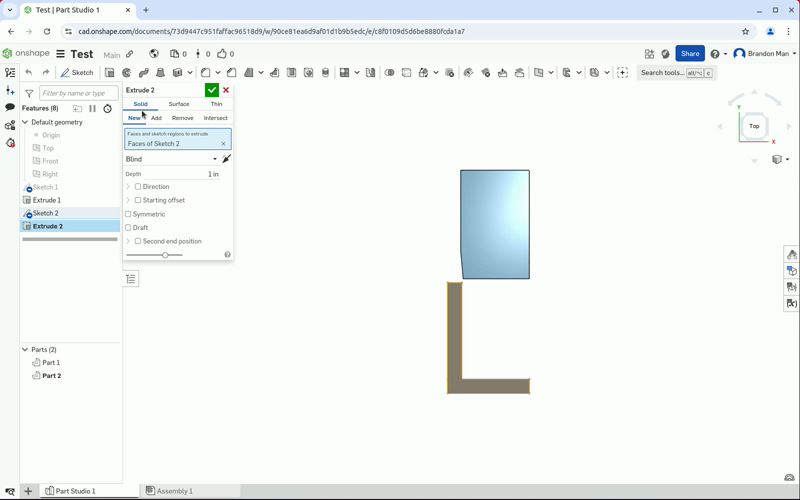
mouse_move(137, 120)
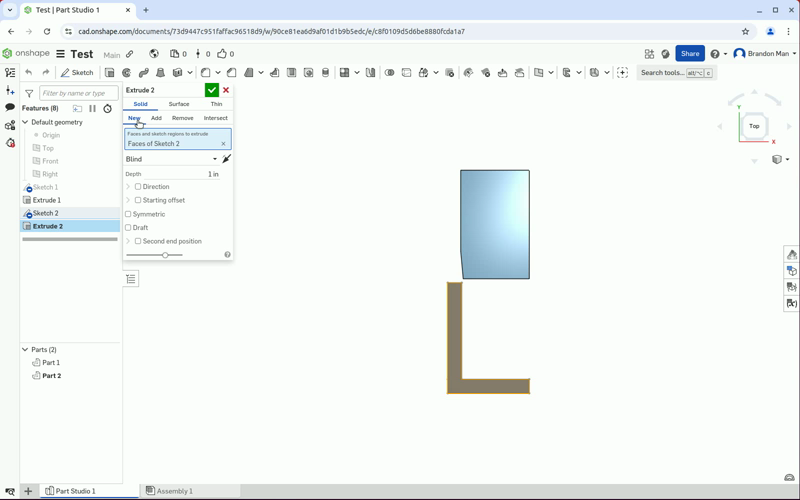
click(137, 120)
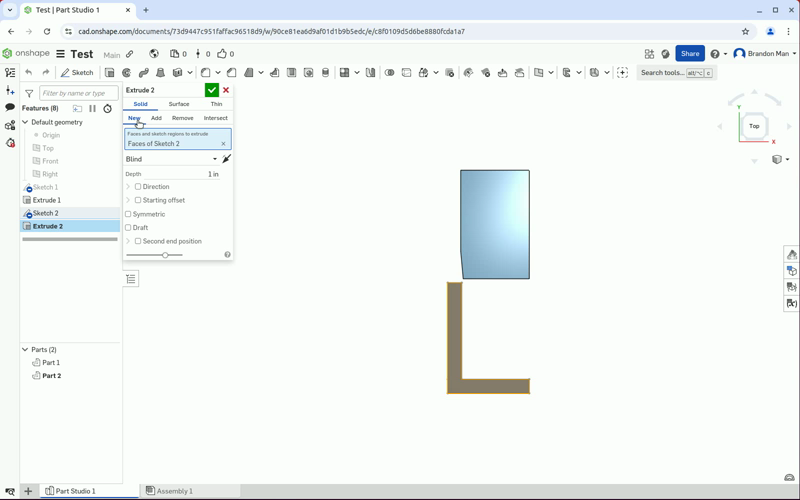
key(tab, 4)
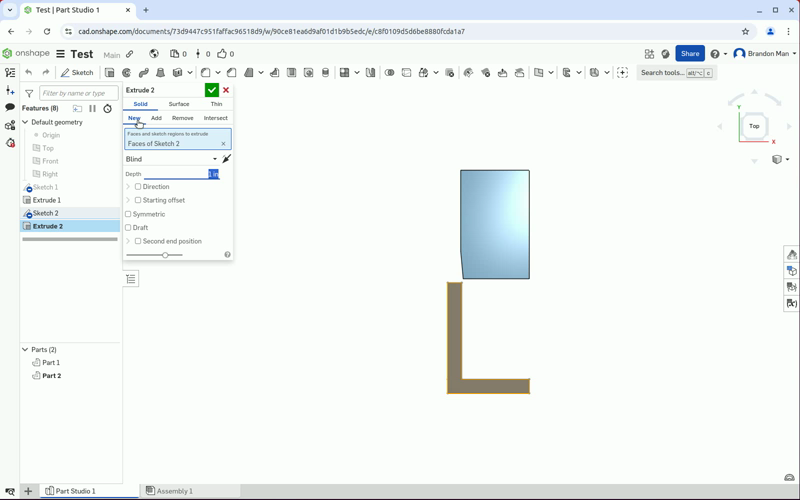
text(11.073)
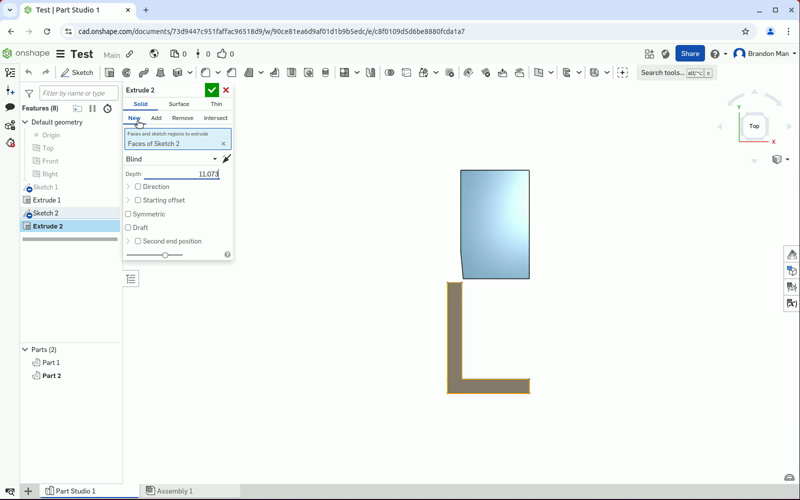
key(enter)
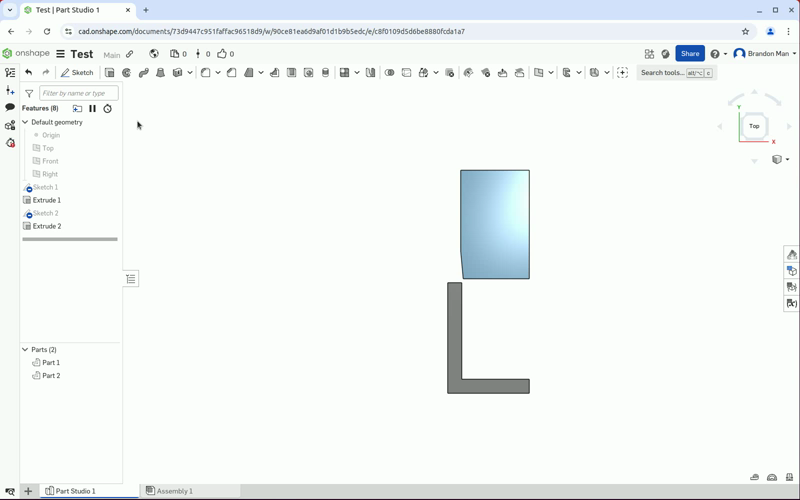
key(shift+h)
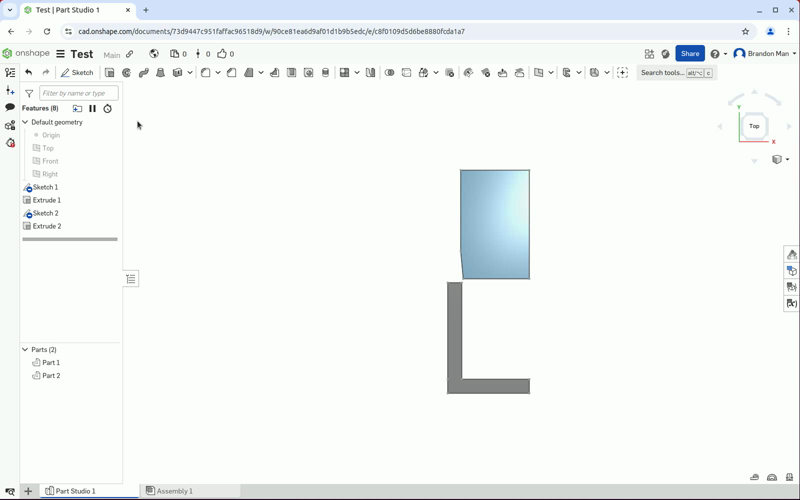
key(shift+h)
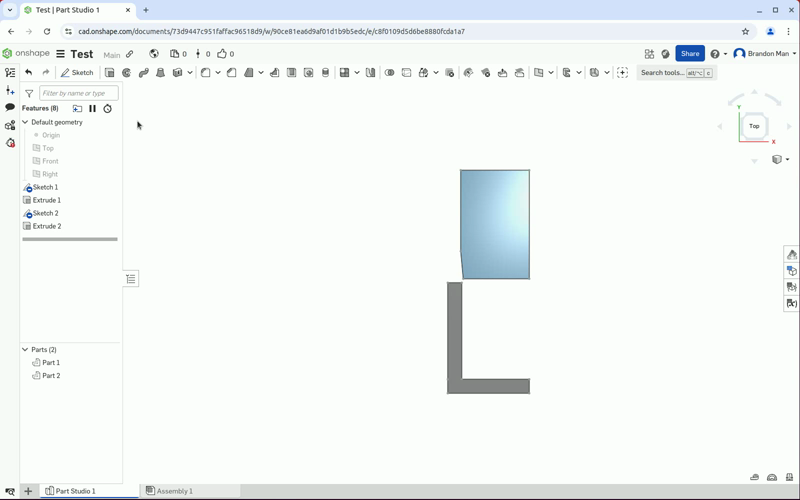
key(shift+7)
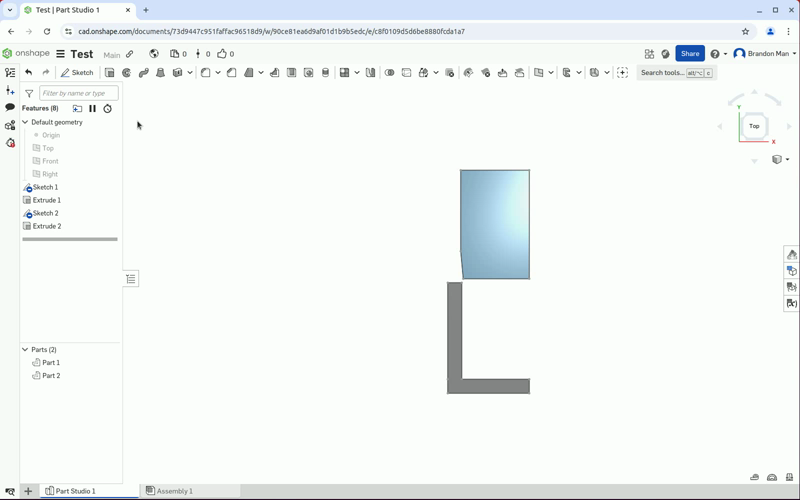
key(up, 3)
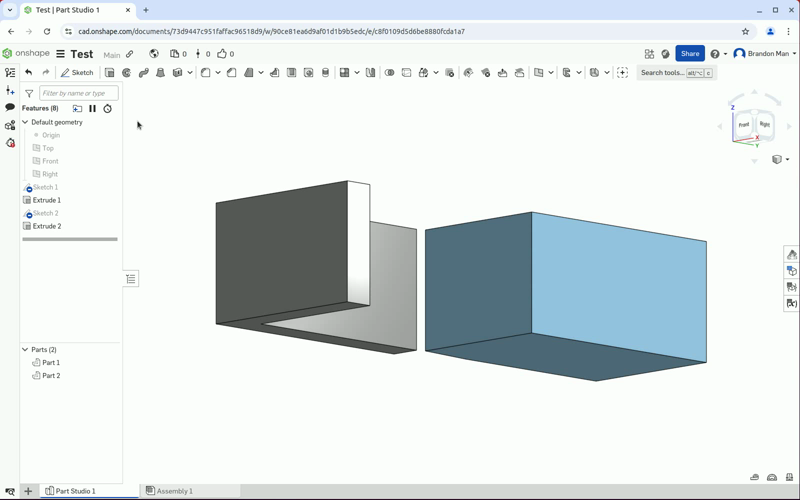
key(left, 3)
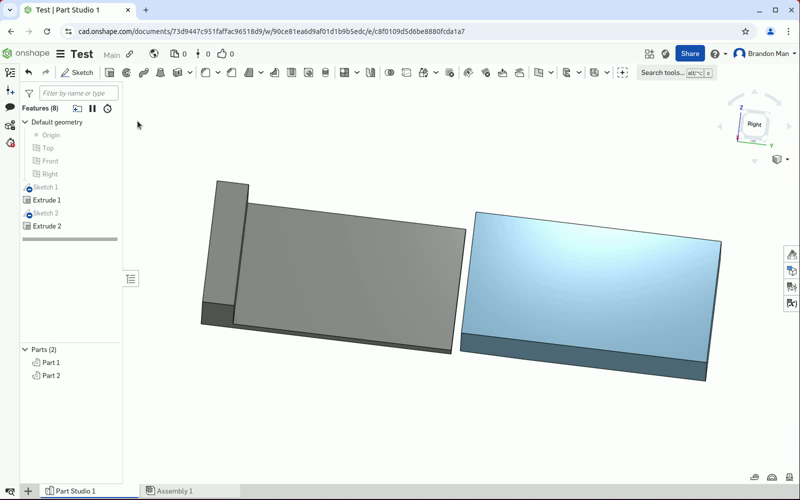
key(right, 3)
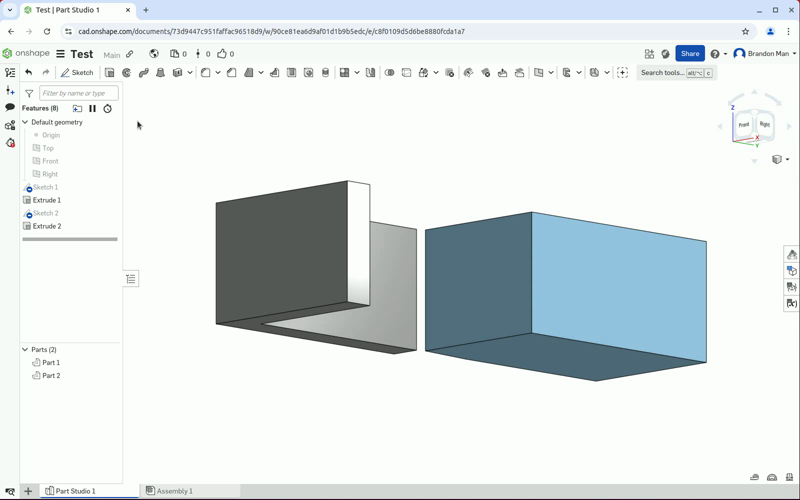
key(down, 3)
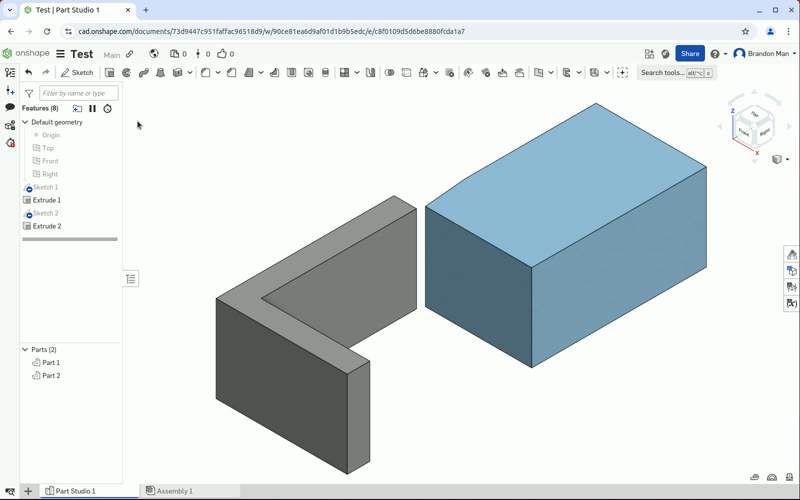
mouse_move(73, 189)
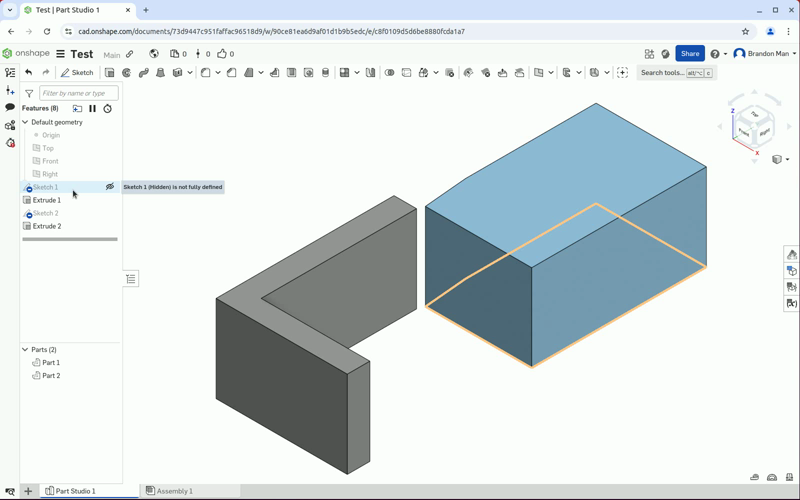
click(73, 189)